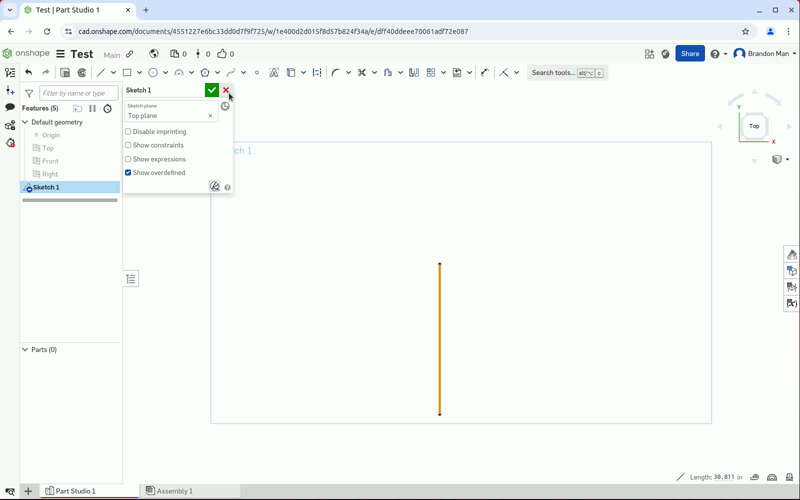
key(shift+h)
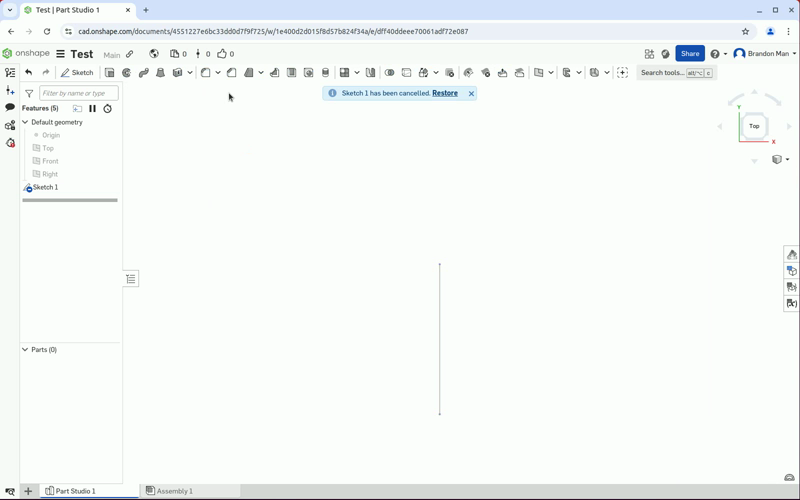
mouse_move(73, 352)
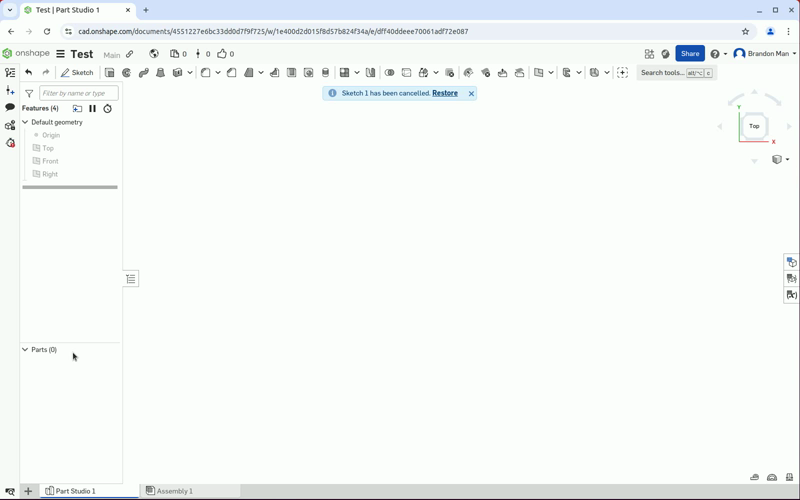
key(y)
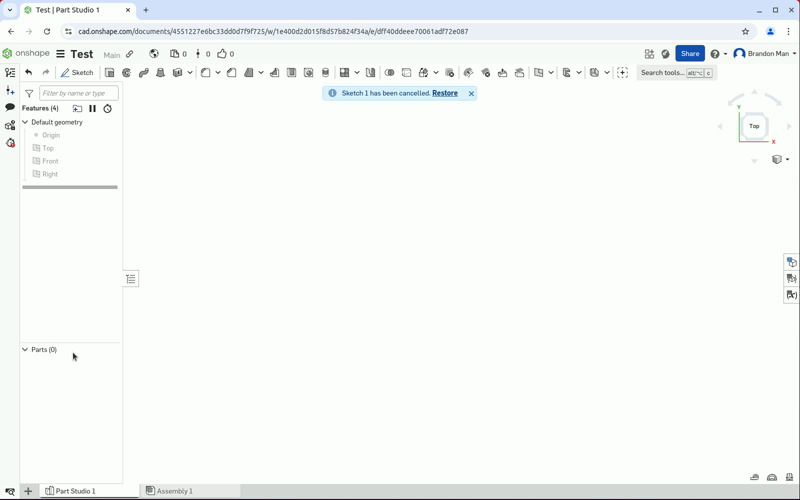
key(shift+p)
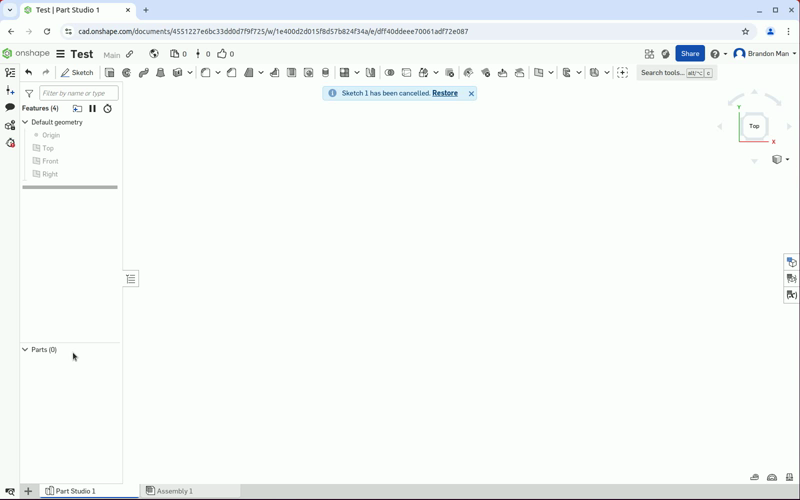
key(space)
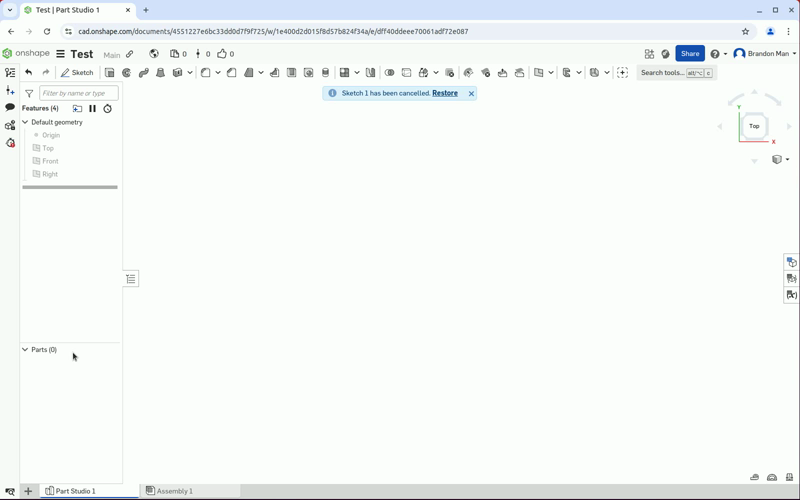
key_down(shift)
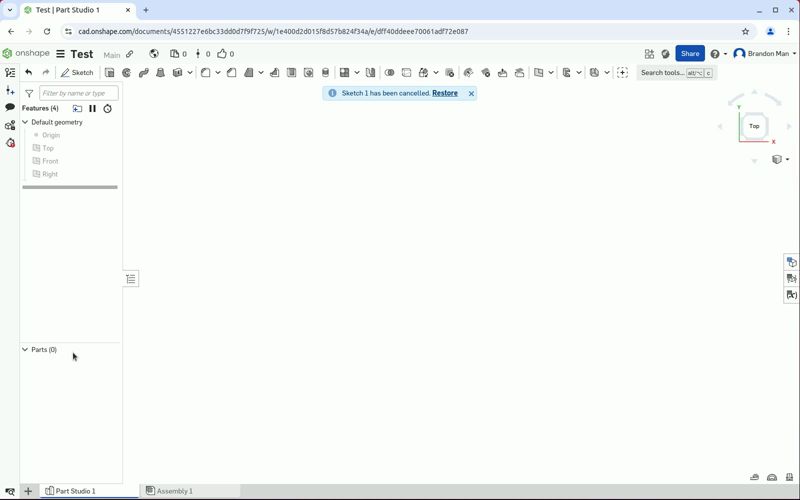
key(up)
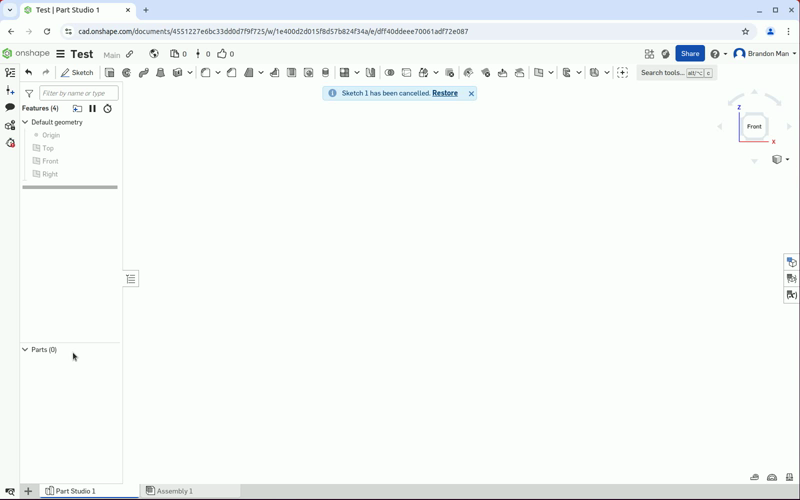
key_up(shift)
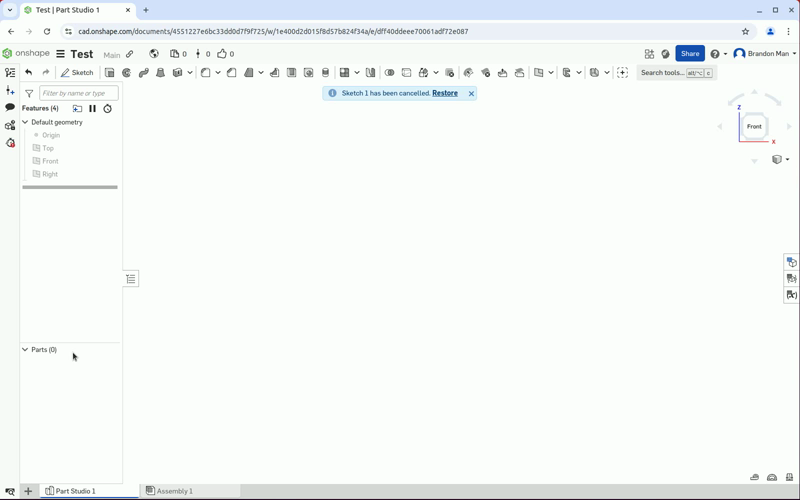
mouse_move(73, 352)
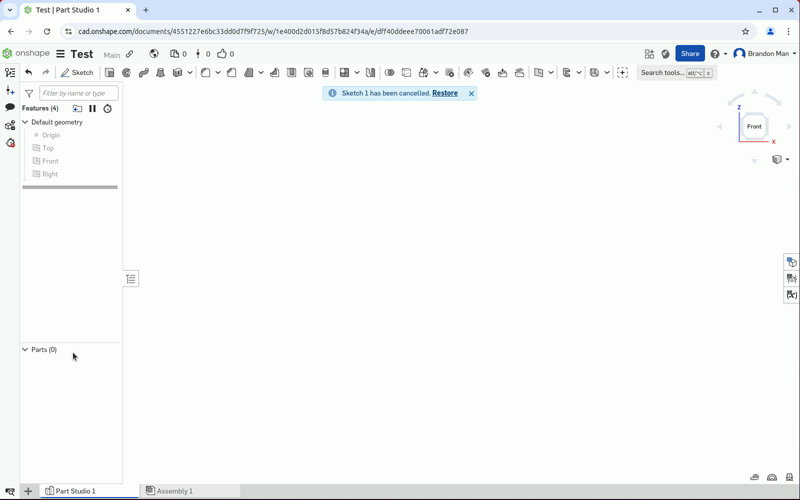
key(shift+y)
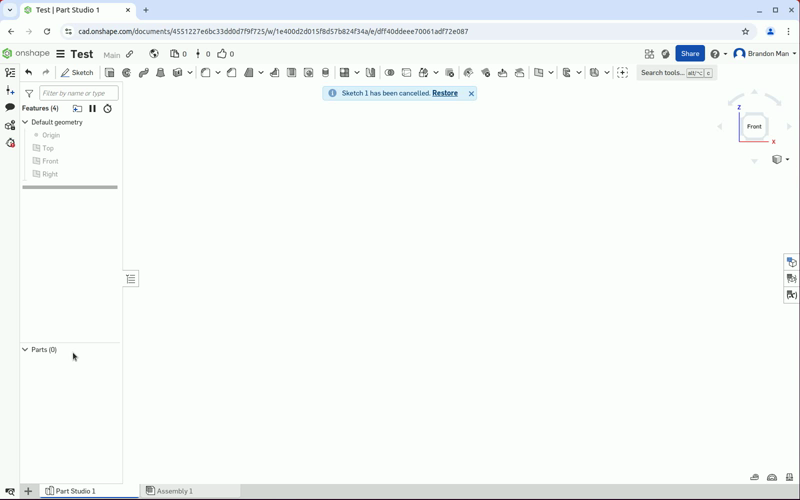
key(shift+s)
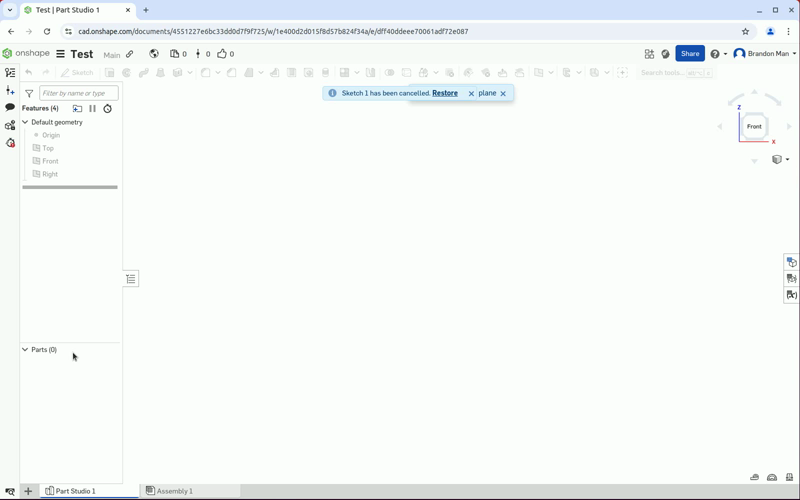
mouse_move(73, 163)
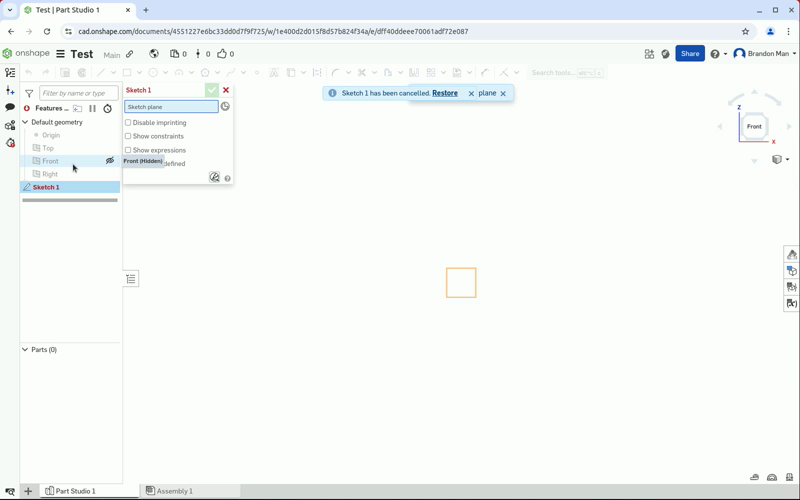
click(73, 163)
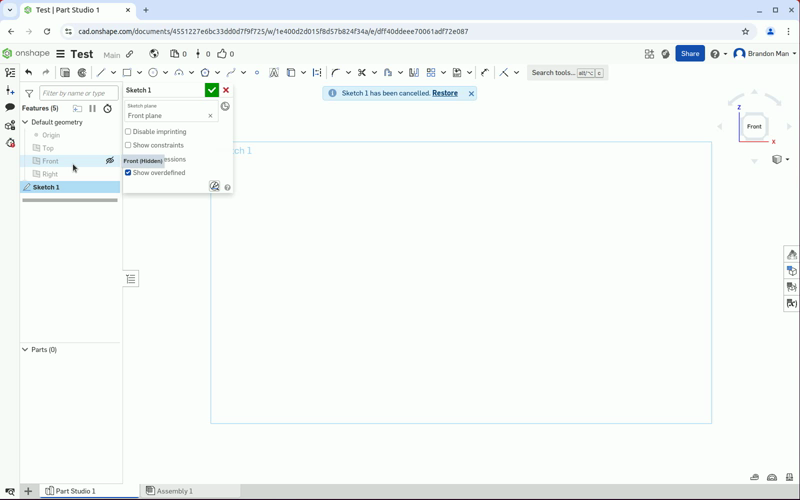
mouse_move(73, 352)
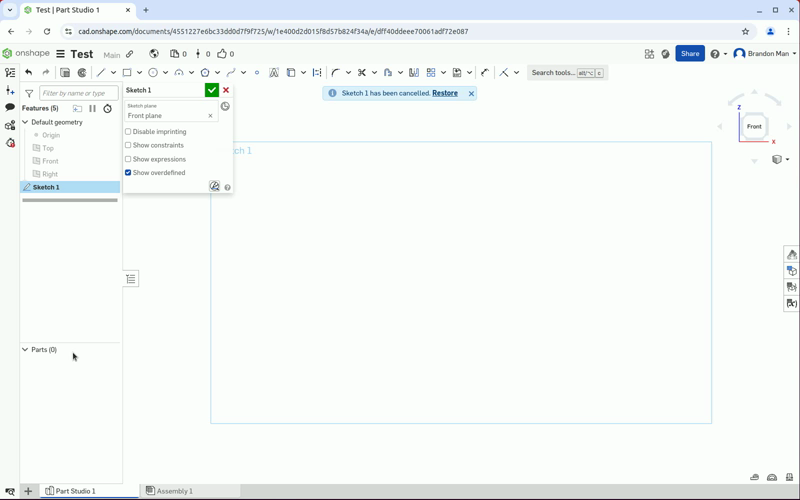
key(y)
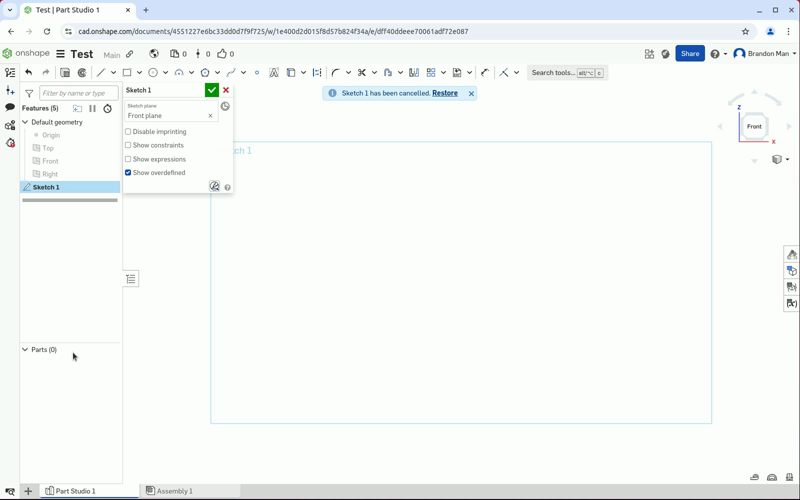
key(l)
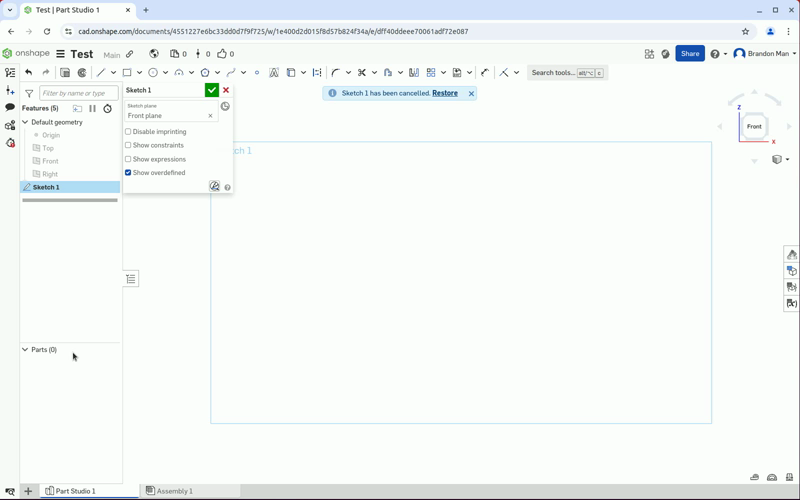
key_down(shift)
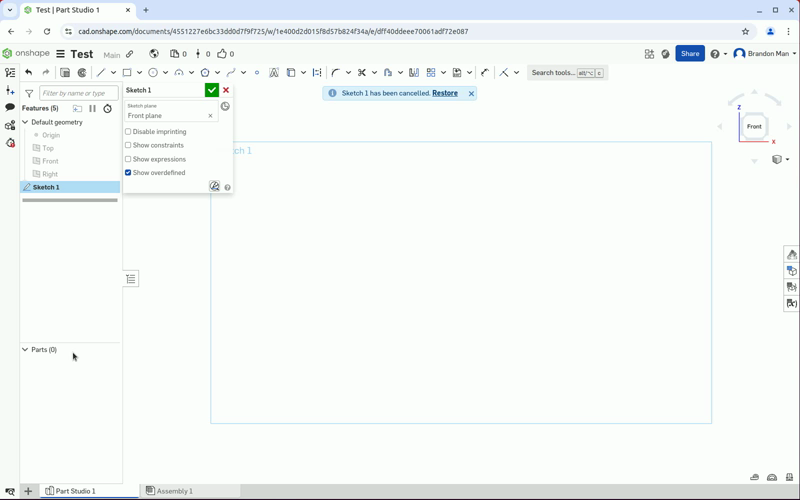
mouse_move(388, 372)
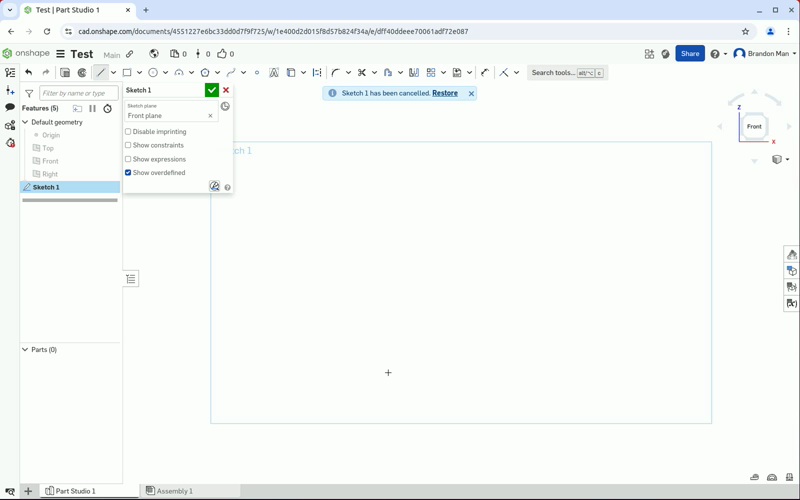
click(388, 372)
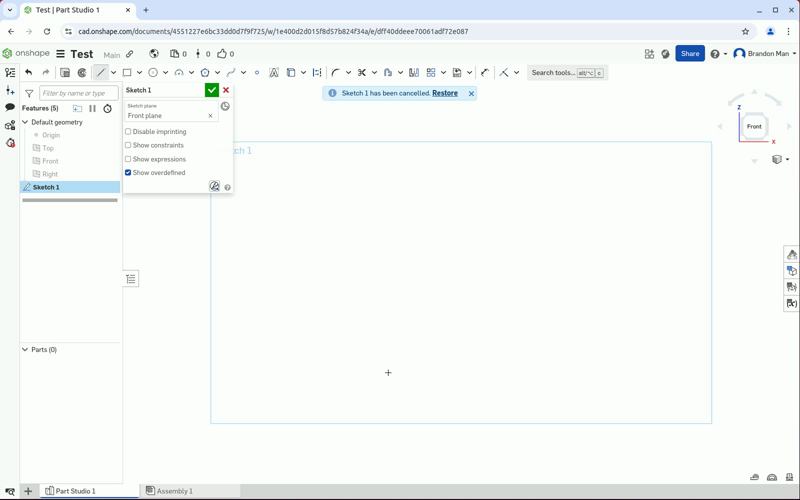
key_up(shift)
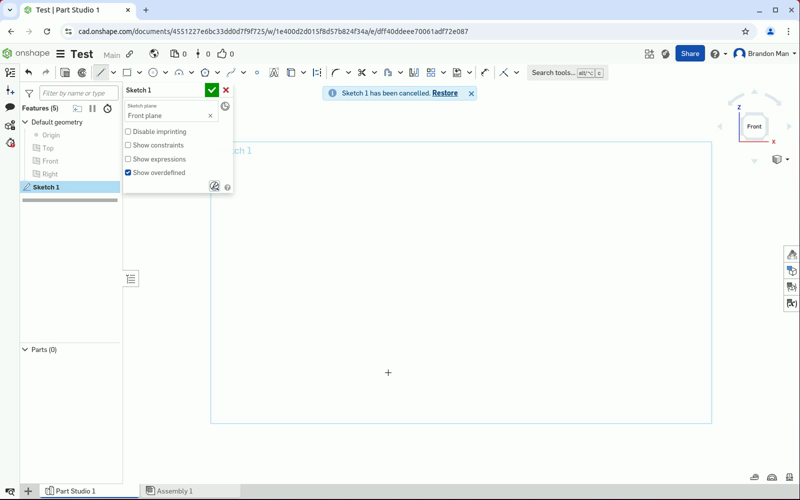
key_down(shift)
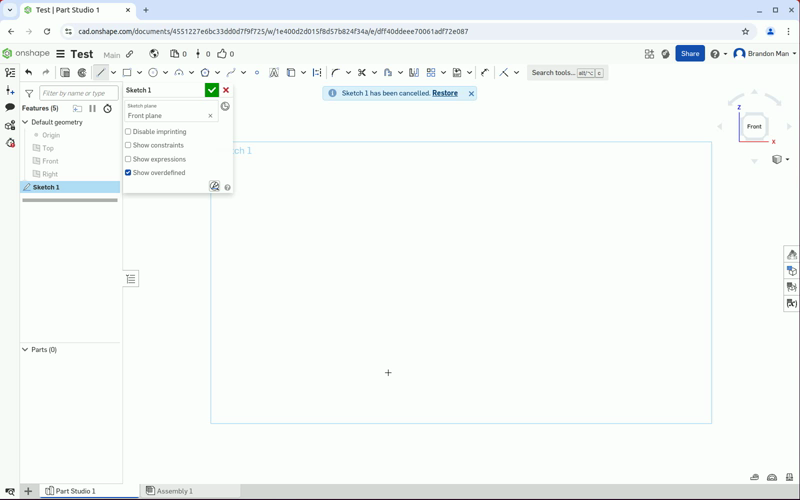
mouse_move(572, 372)
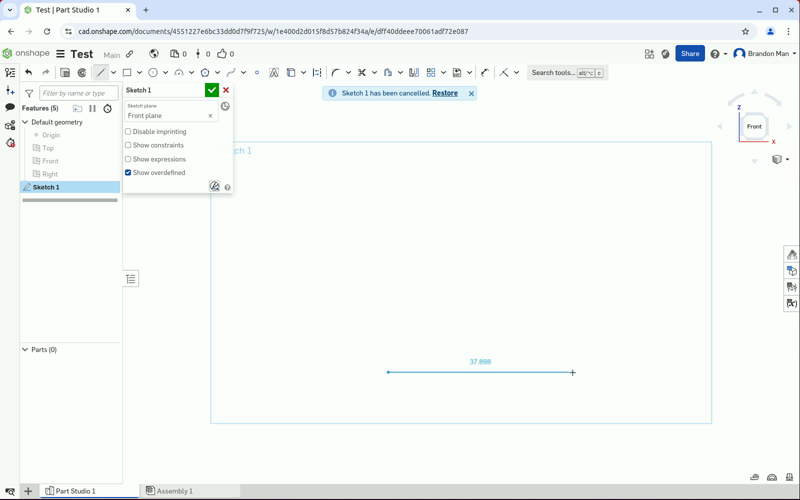
click(572, 372)
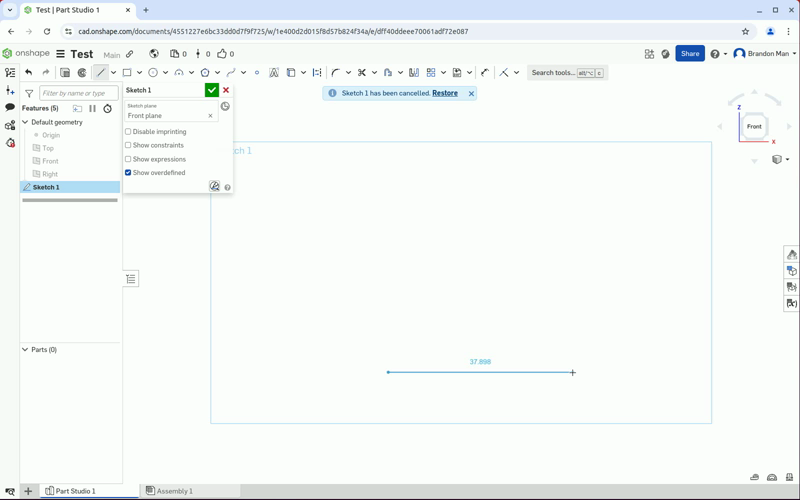
key_up(shift)
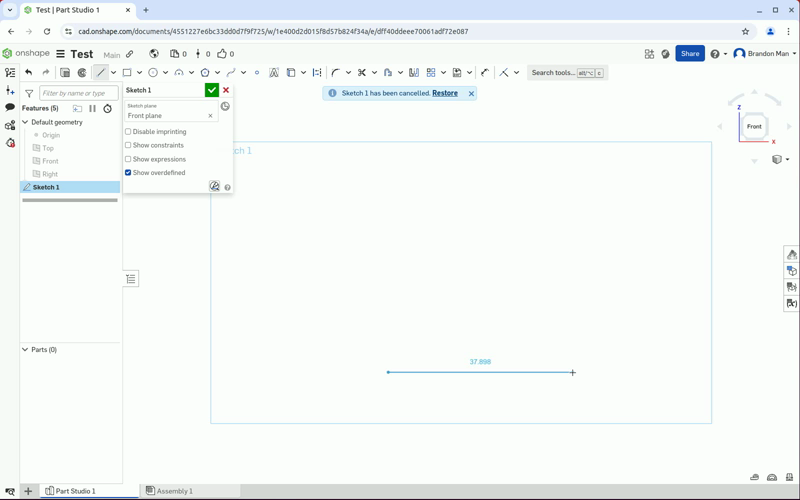
key_down(shift)
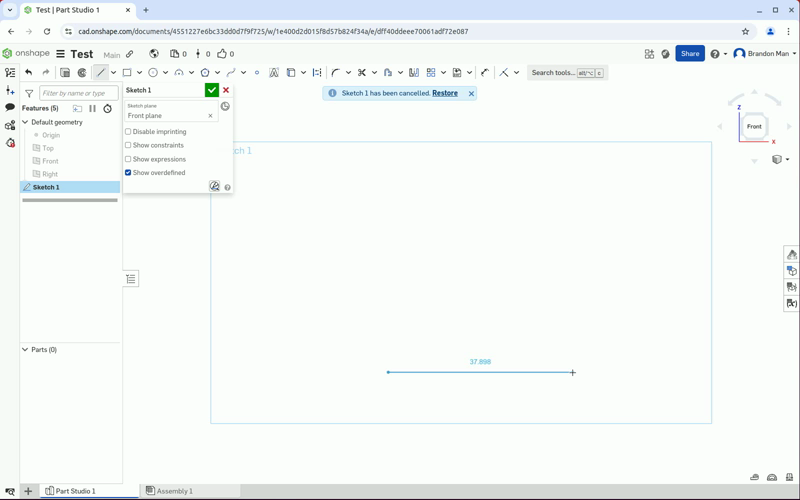
mouse_move(572, 189)
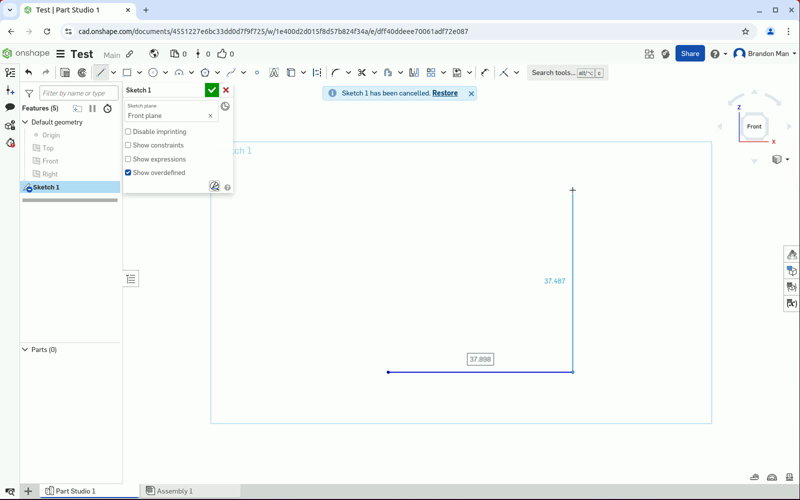
click(572, 189)
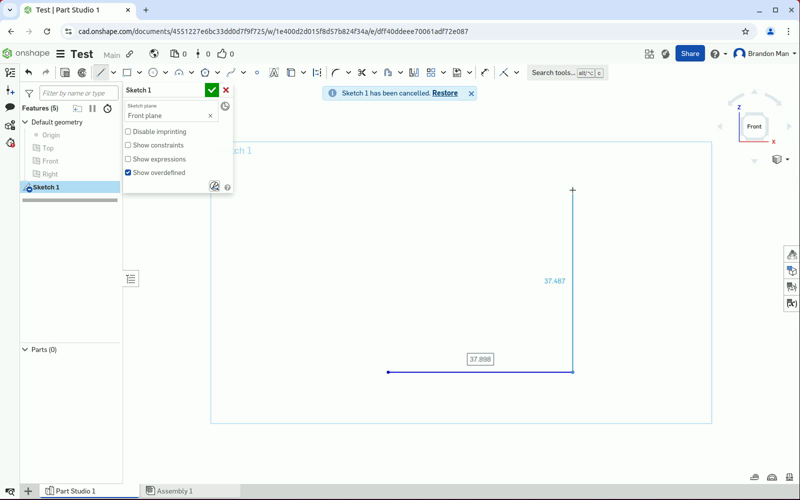
key_up(shift)
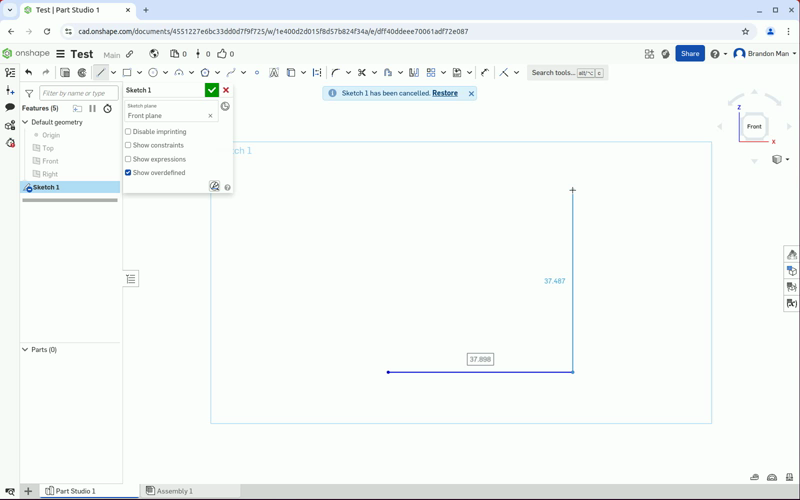
key_down(shift)
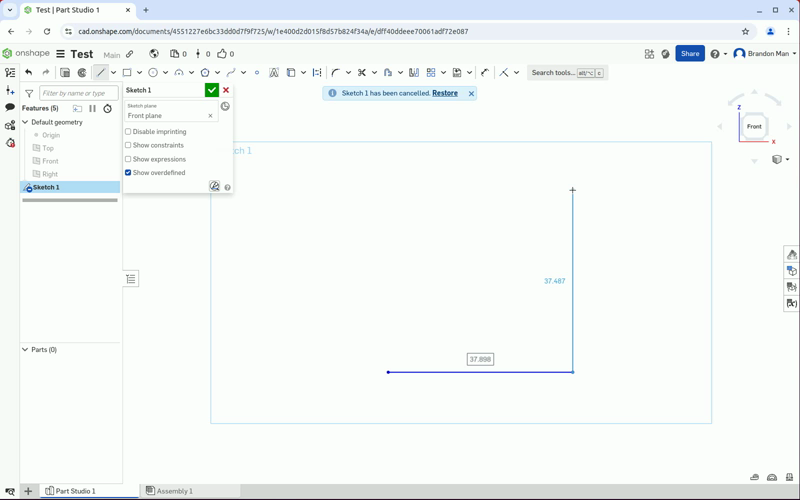
mouse_move(388, 189)
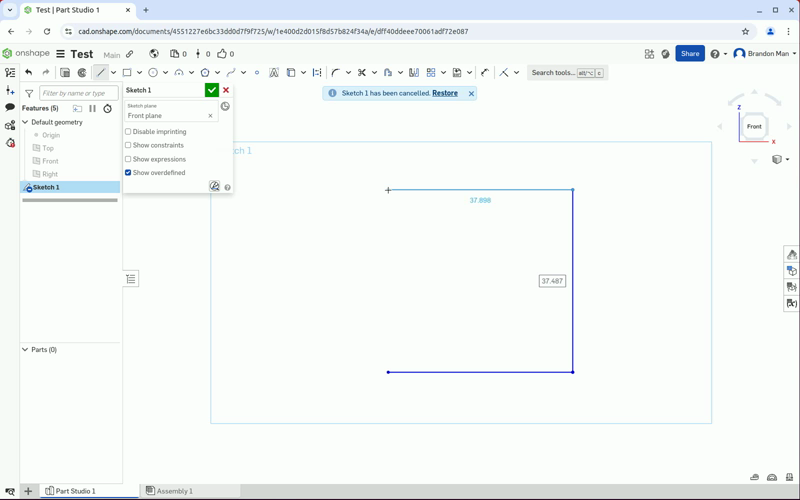
click(388, 189)
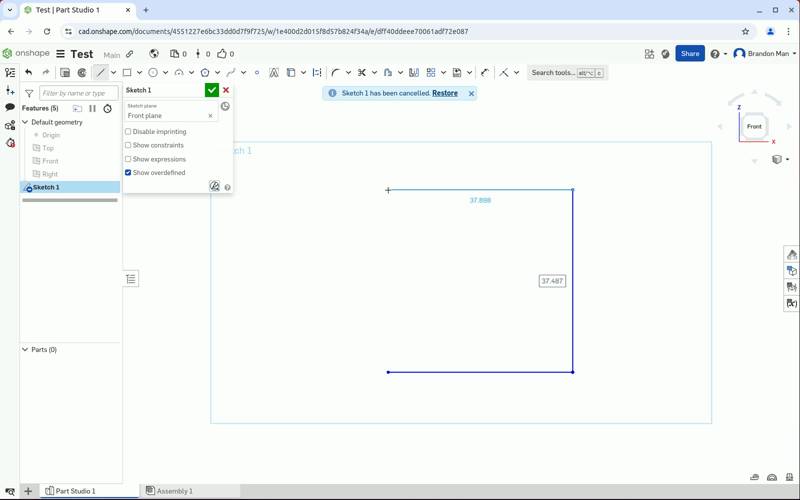
key_up(shift)
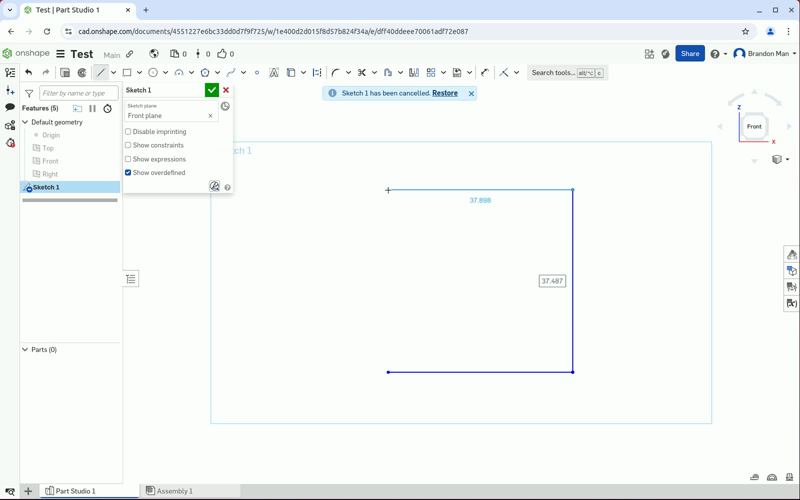
key_down(shift)
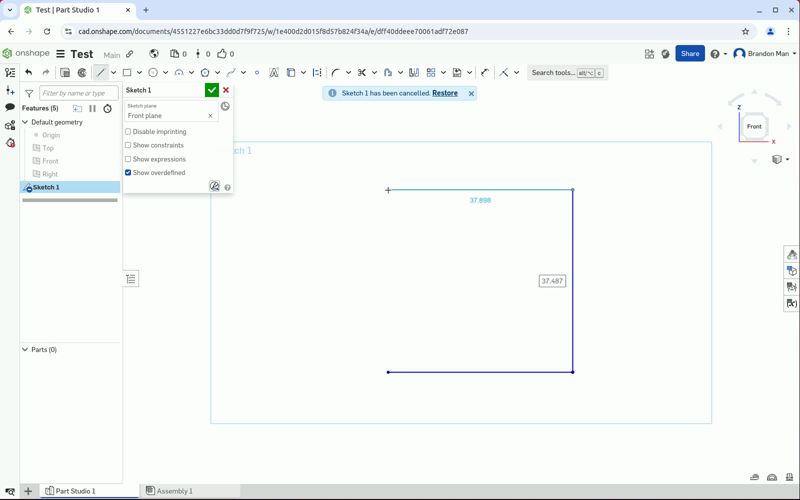
mouse_move(388, 372)
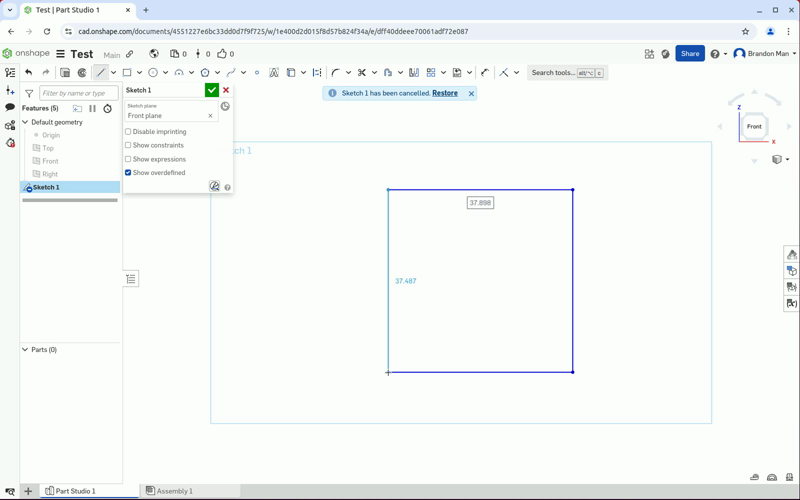
key_up(shift)
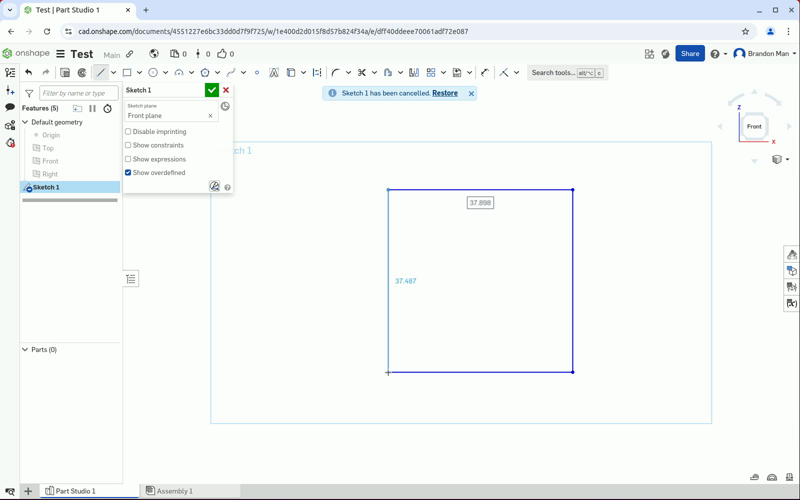
click(388, 372)
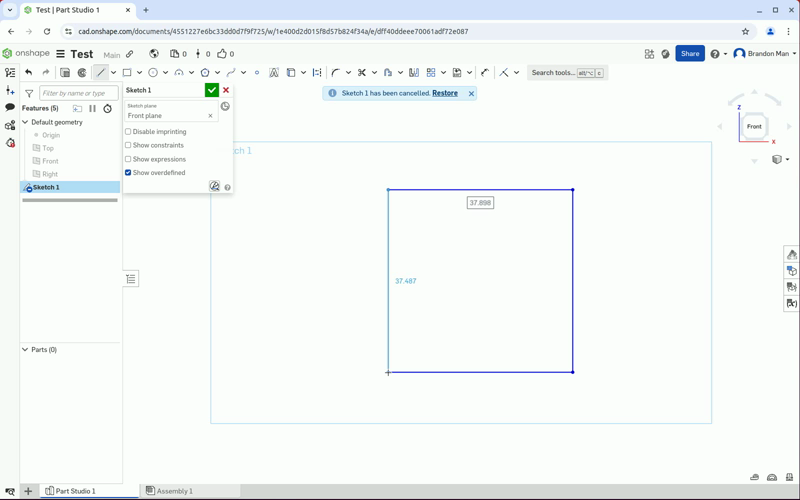
key(esc)
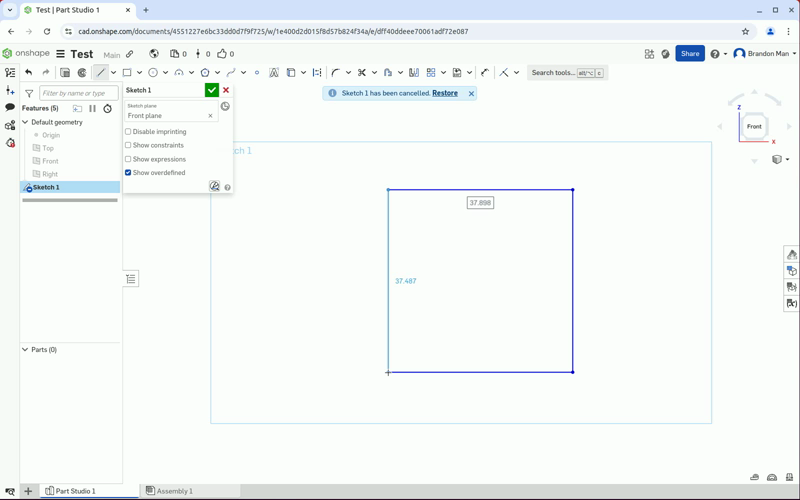
mouse_move(486, 341)
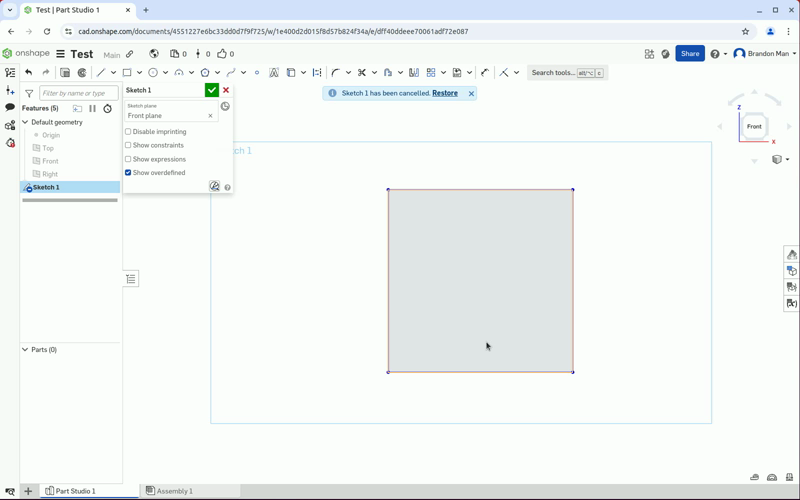
click(486, 341)
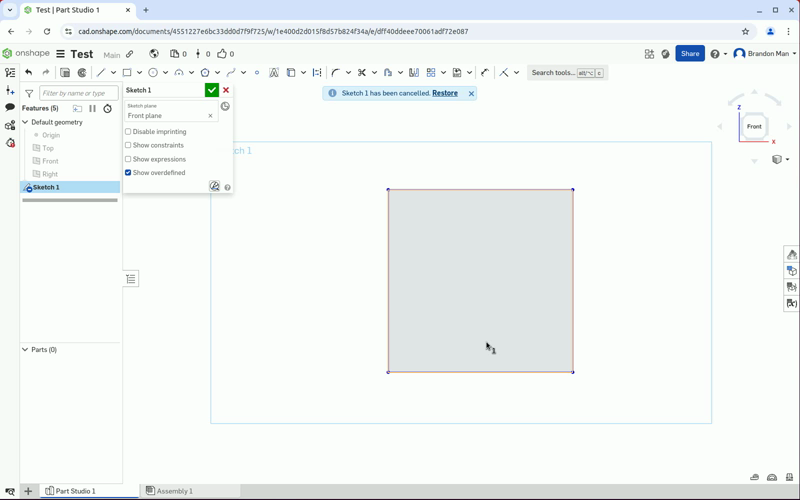
mouse_move(73, 352)
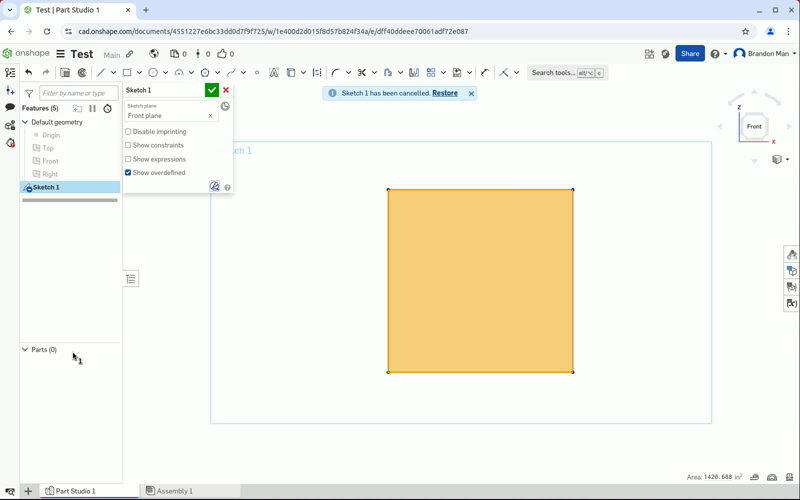
key(shift+y)
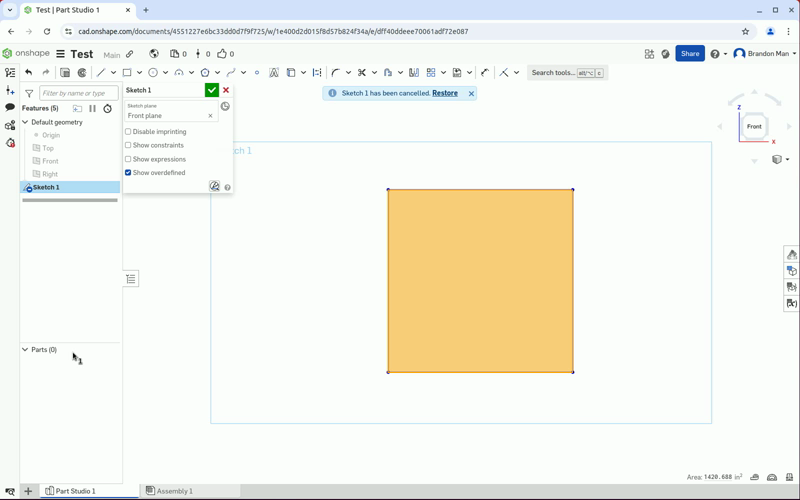
key(shift+e)
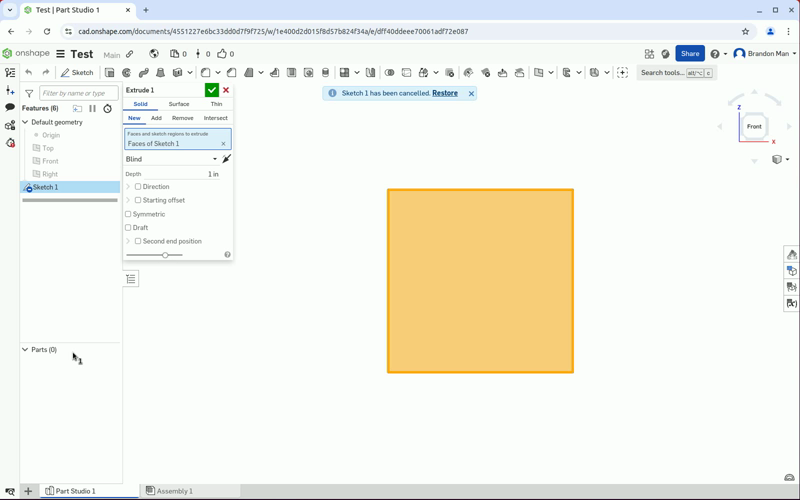
mouse_move(143, 106)
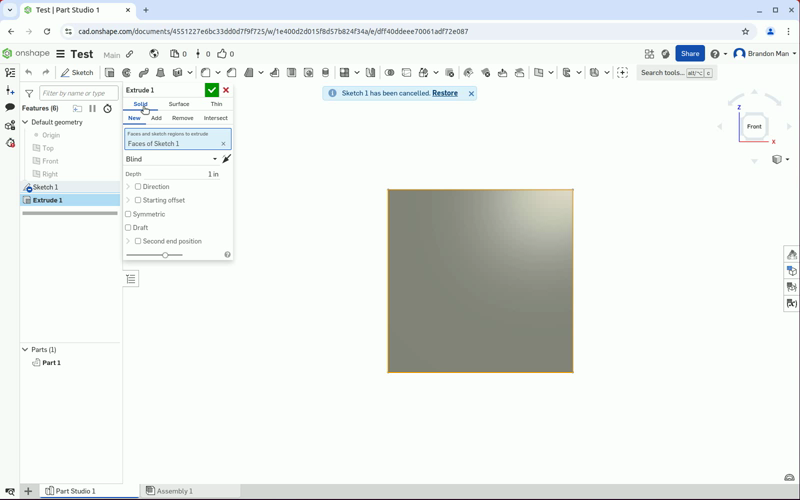
click(143, 106)
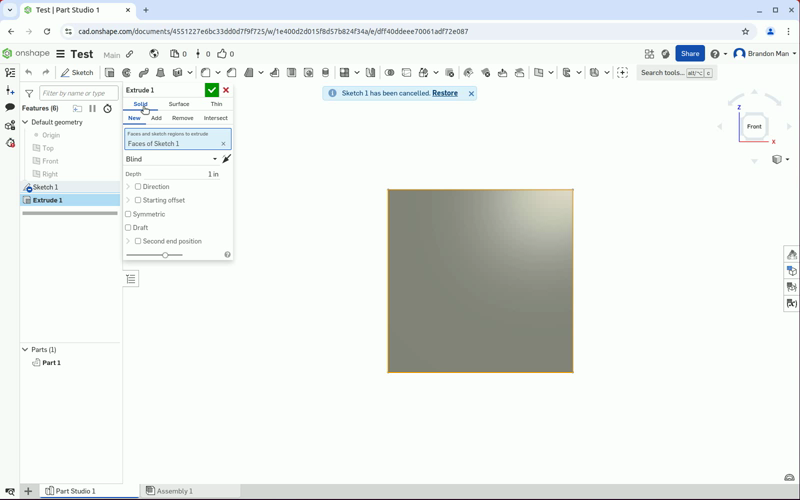
mouse_move(137, 120)
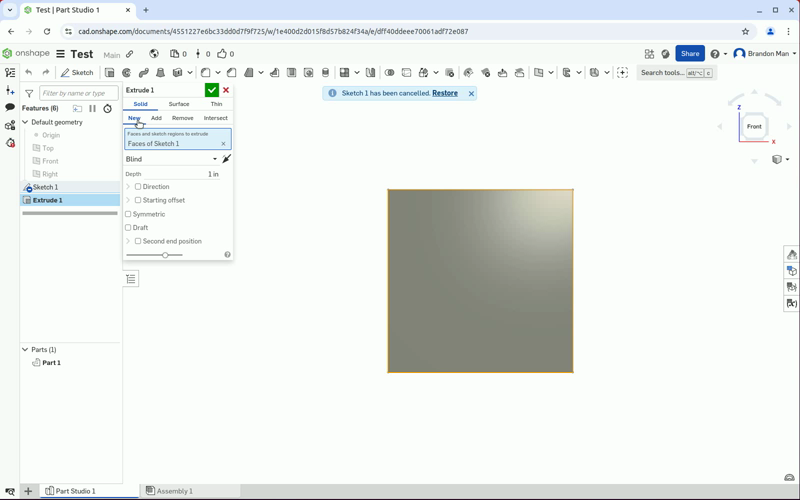
click(137, 120)
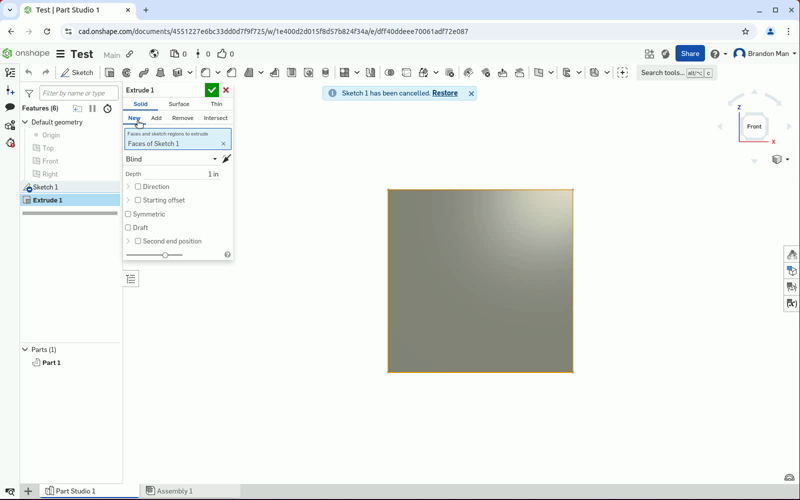
key(tab, 4)
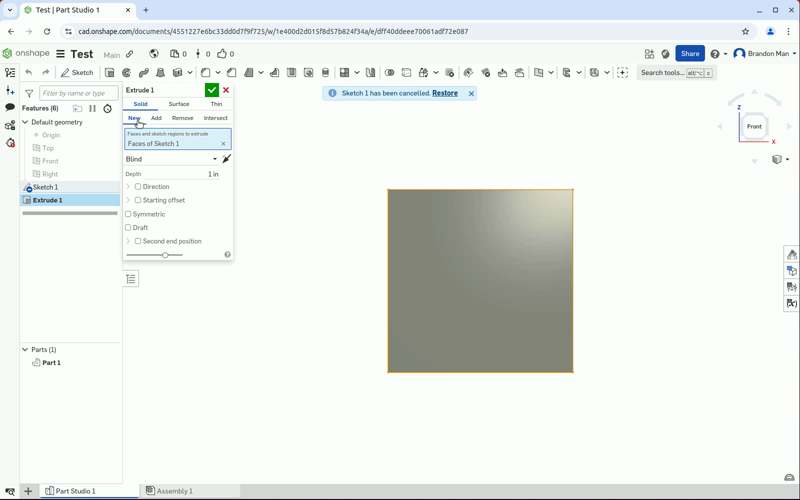
text(0.481)
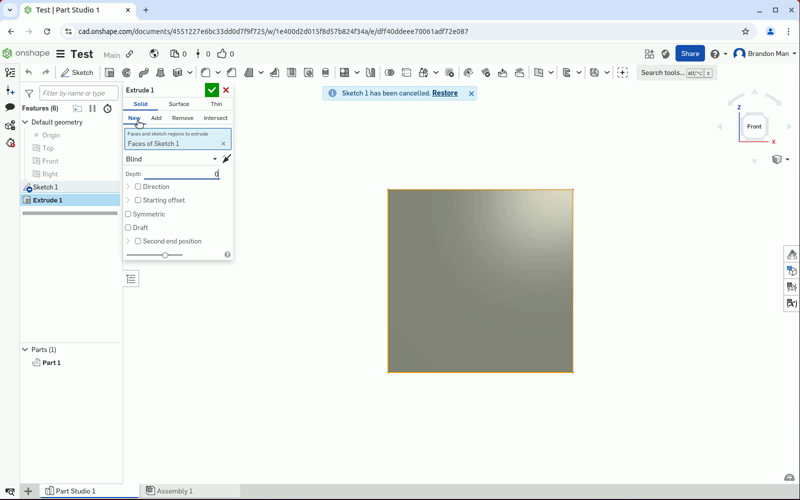
key(enter)
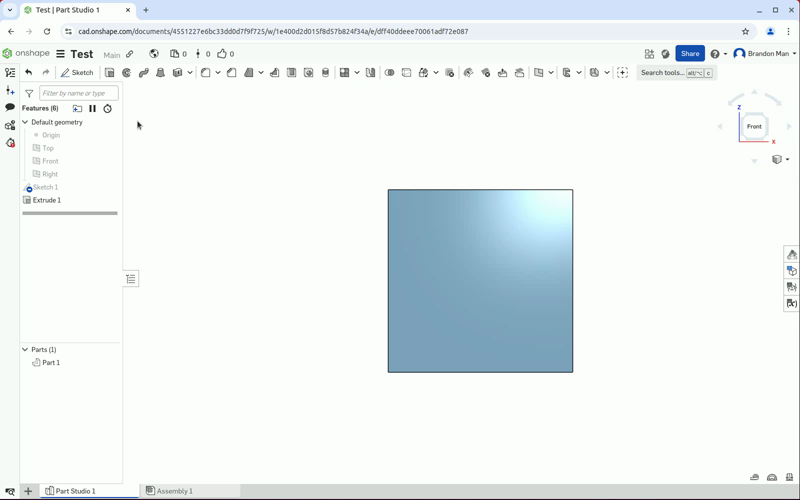
key(shift+h)
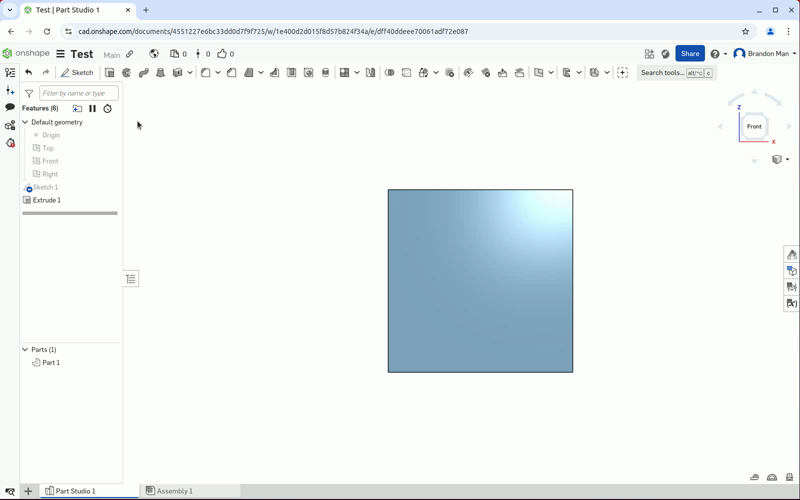
key(shift+h)
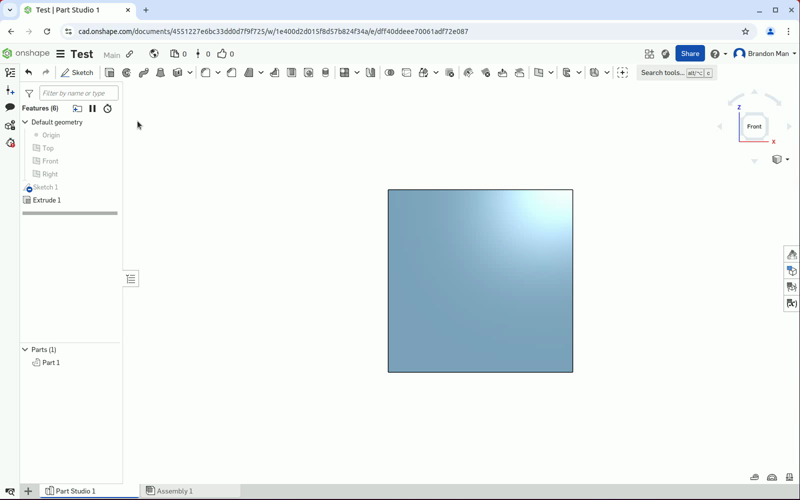
mouse_move(73, 189)
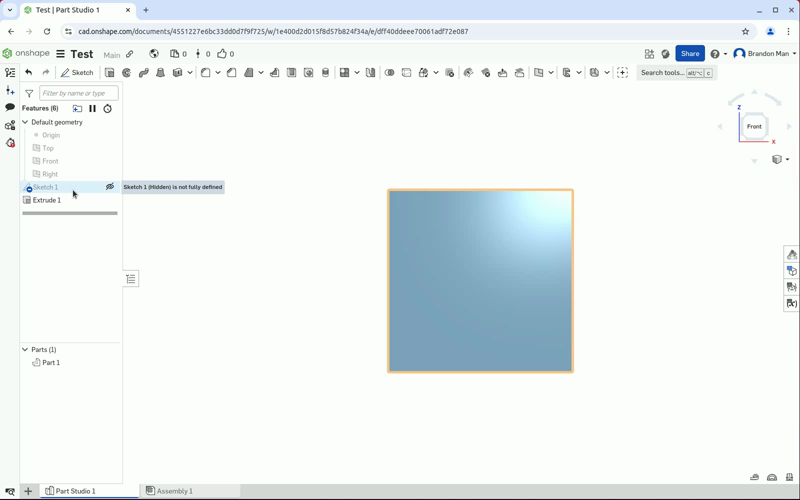
click(73, 189)
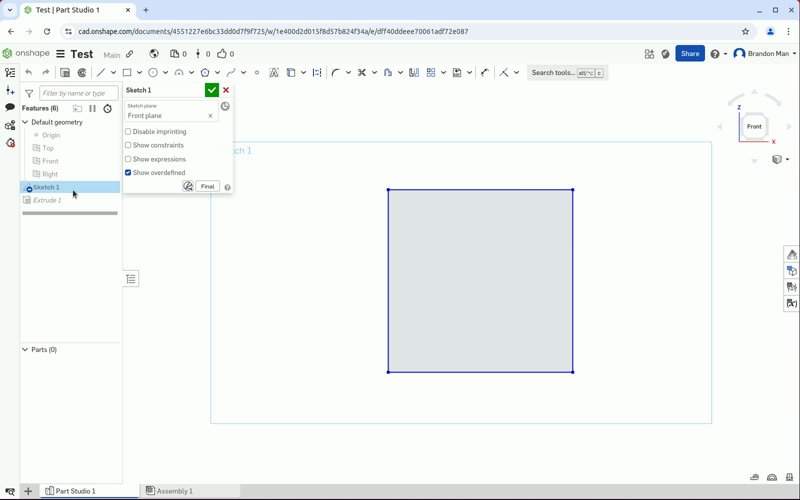
mouse_move(229, 92)
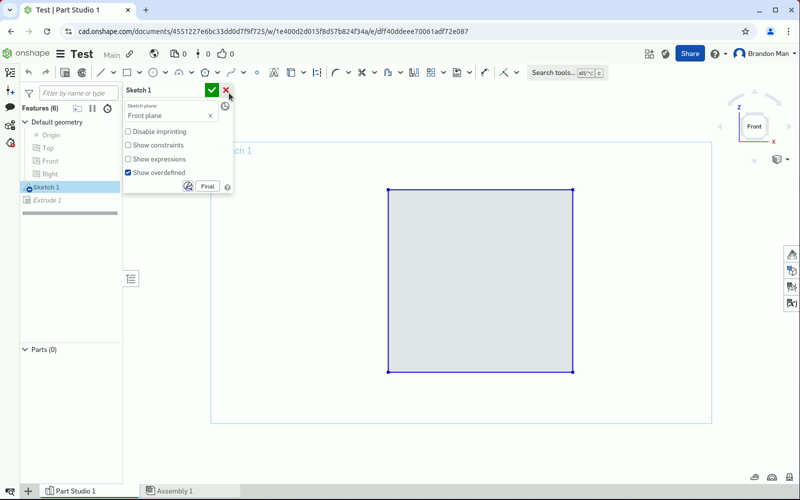
click(229, 92)
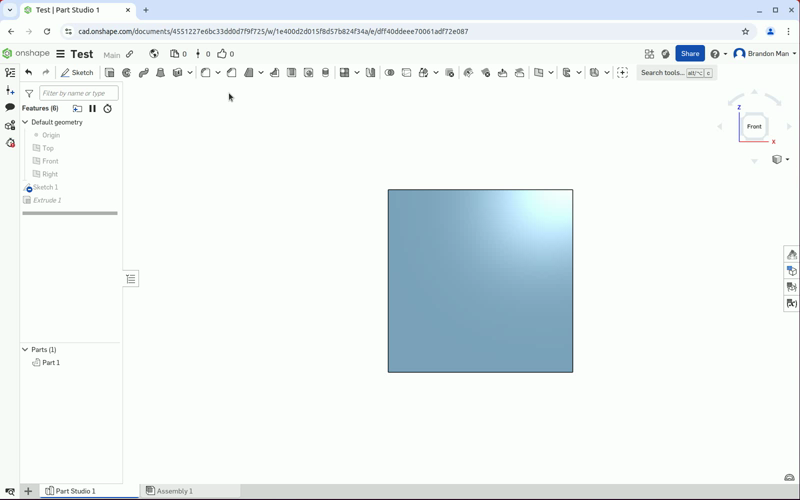
mouse_move(541, 75)
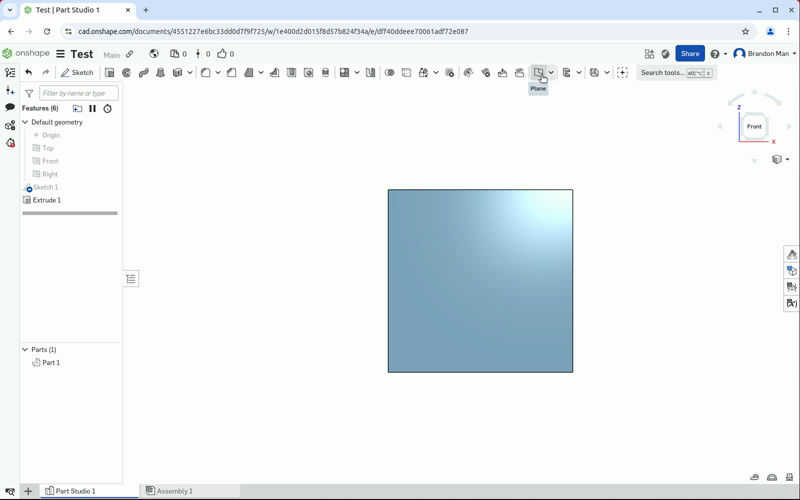
click(541, 75)
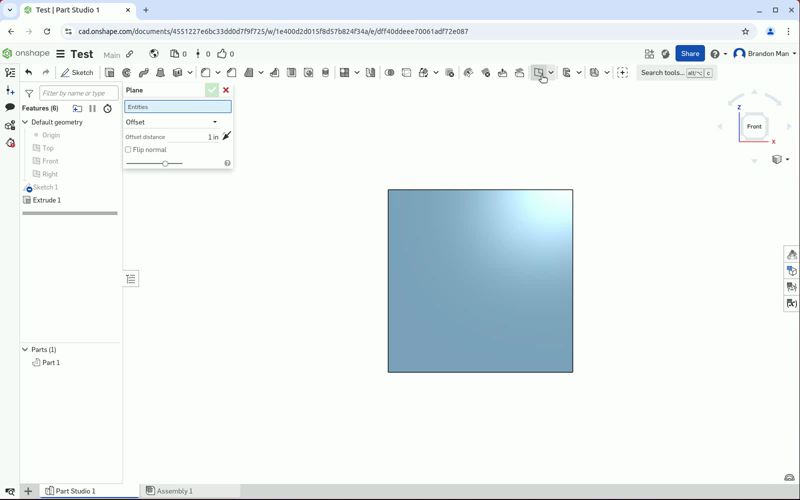
mouse_move(73, 163)
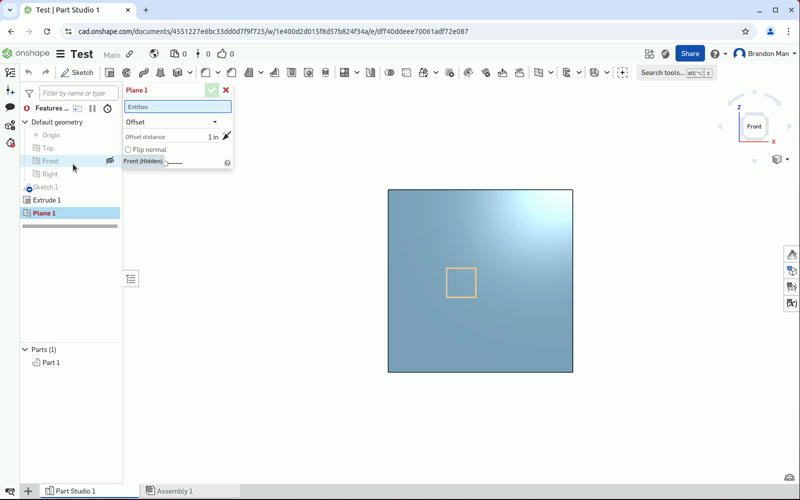
click(73, 163)
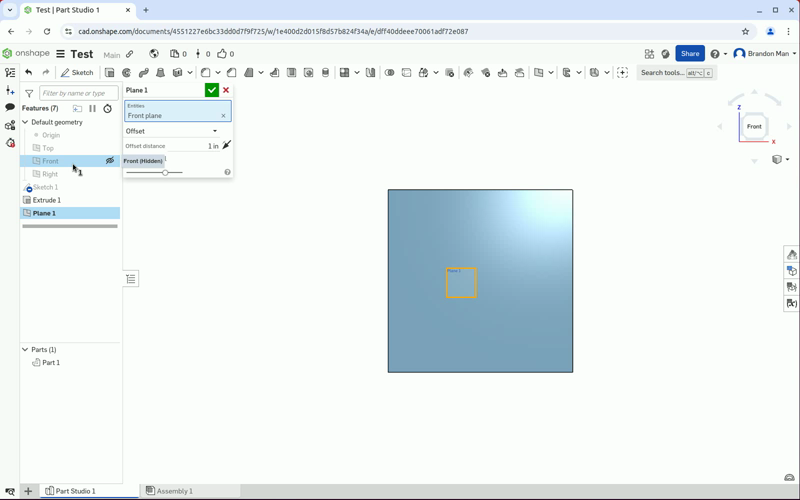
key(tab, 2)
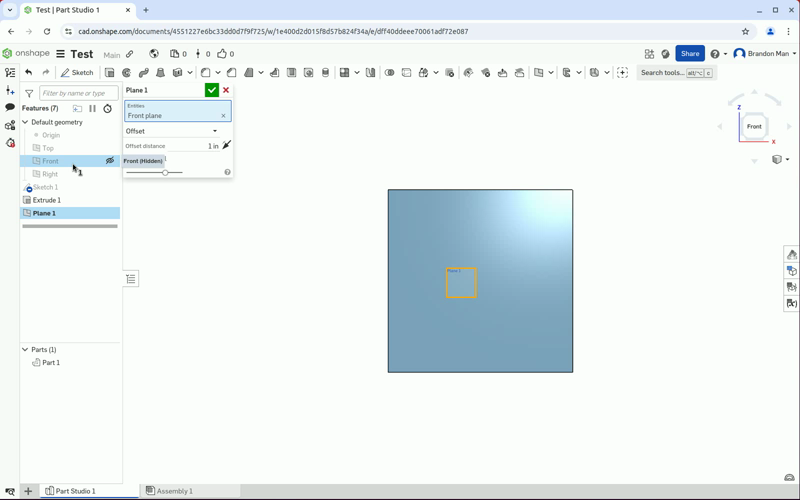
text(0.493)
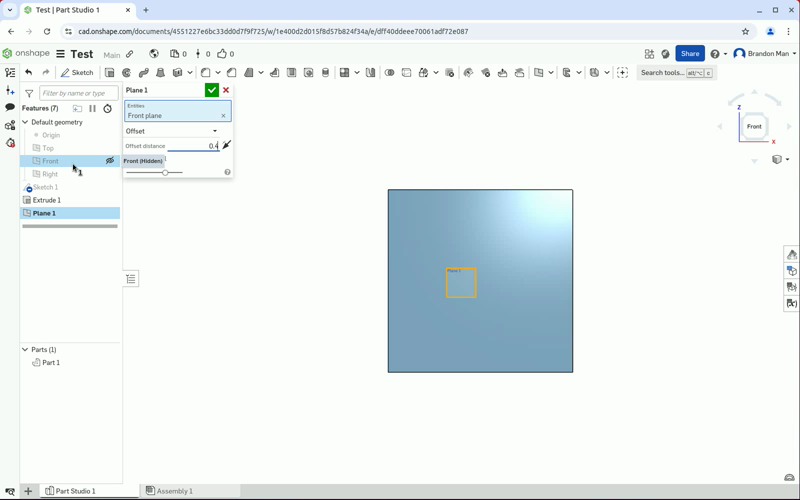
key(enter, 2)
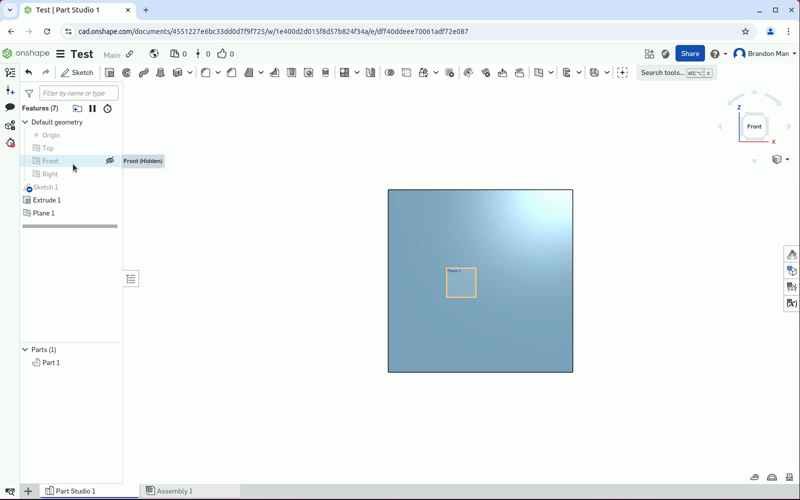
key(shift+s)
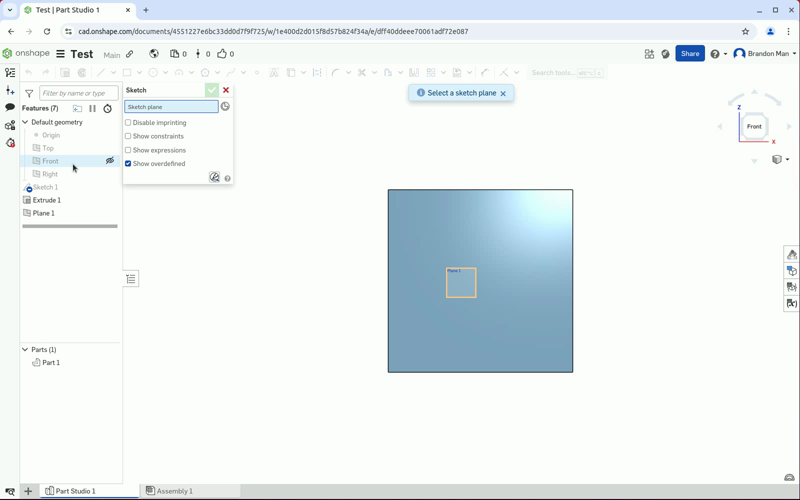
mouse_move(73, 215)
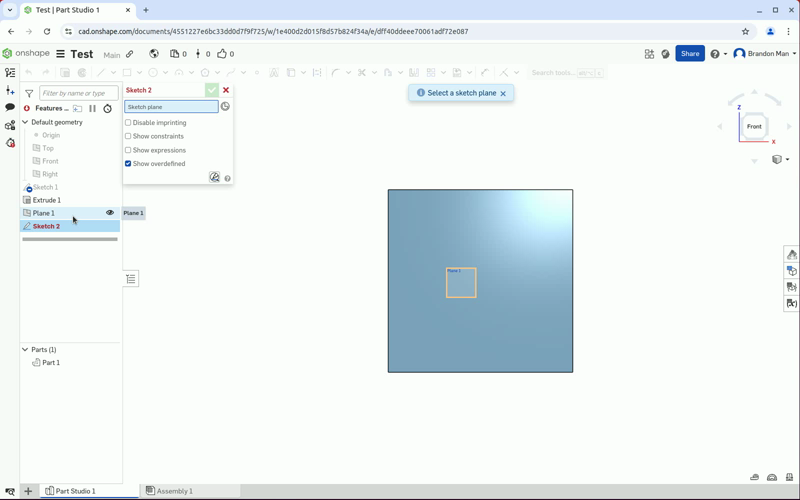
click(73, 215)
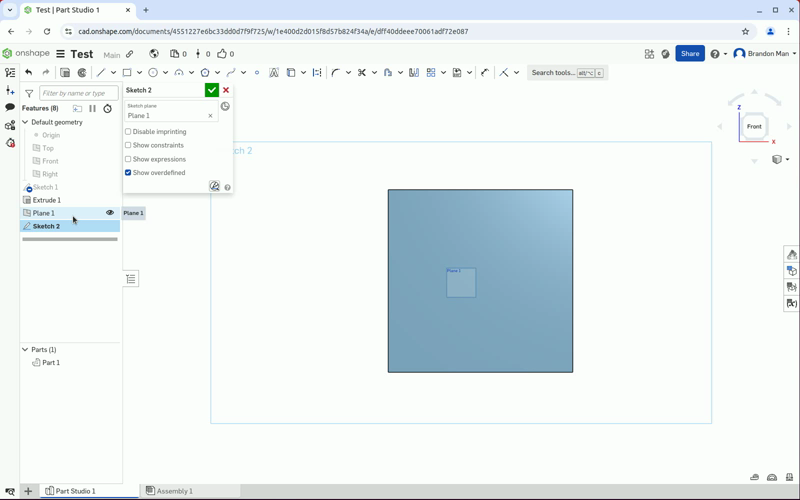
mouse_move(73, 352)
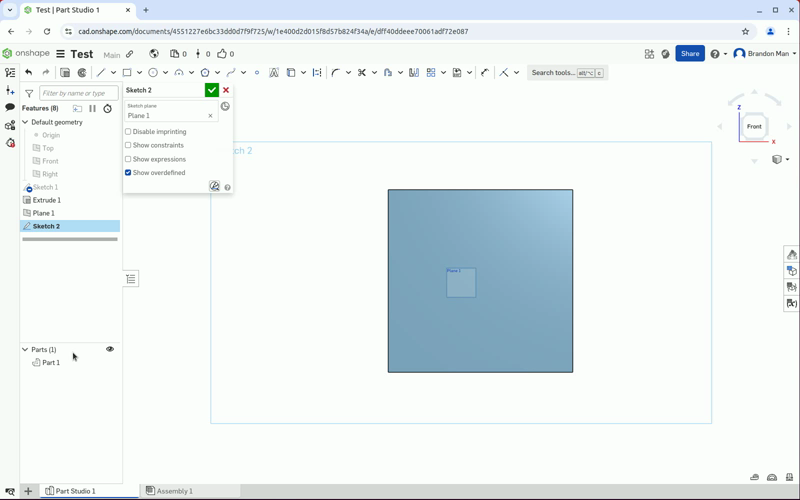
key(y)
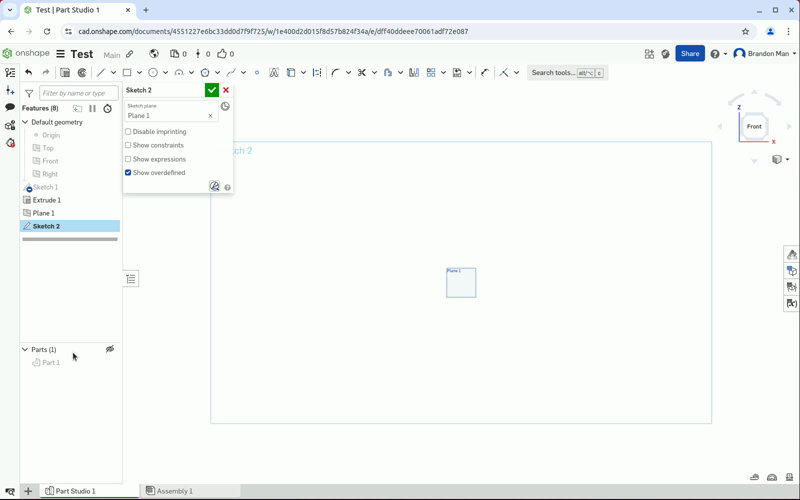
key(l)
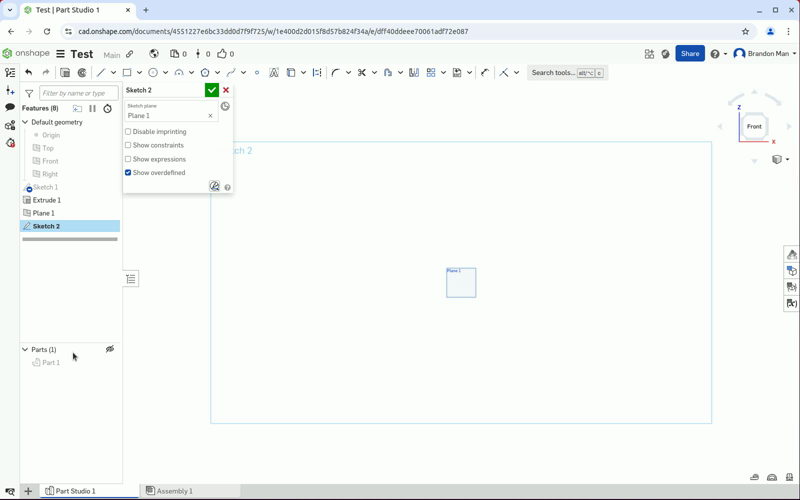
key_down(shift)
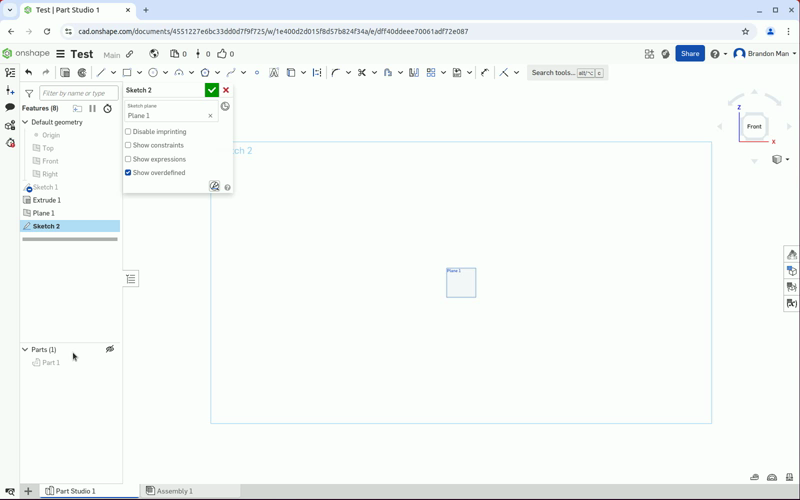
mouse_move(467, 255)
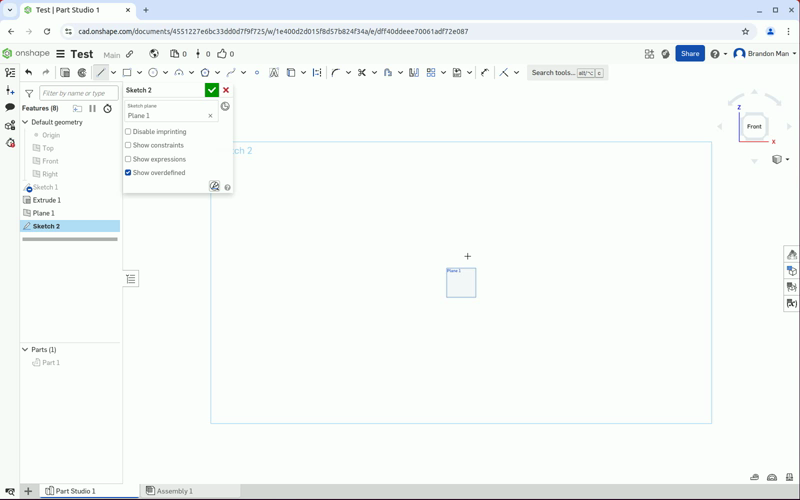
click(467, 255)
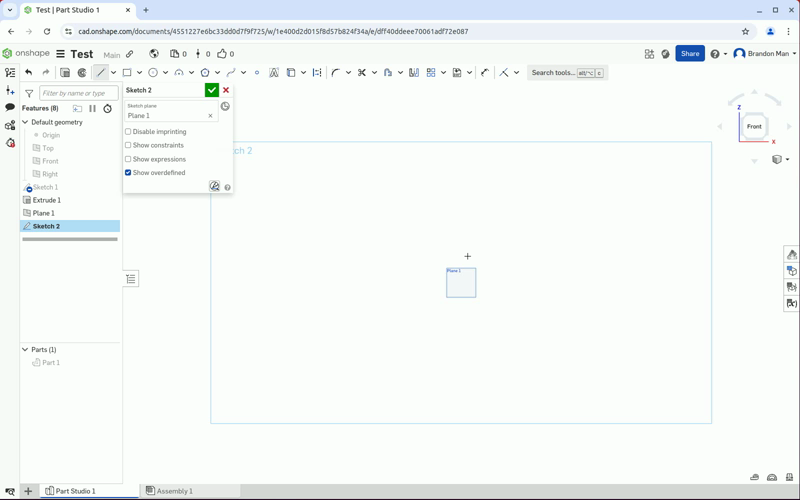
key_up(shift)
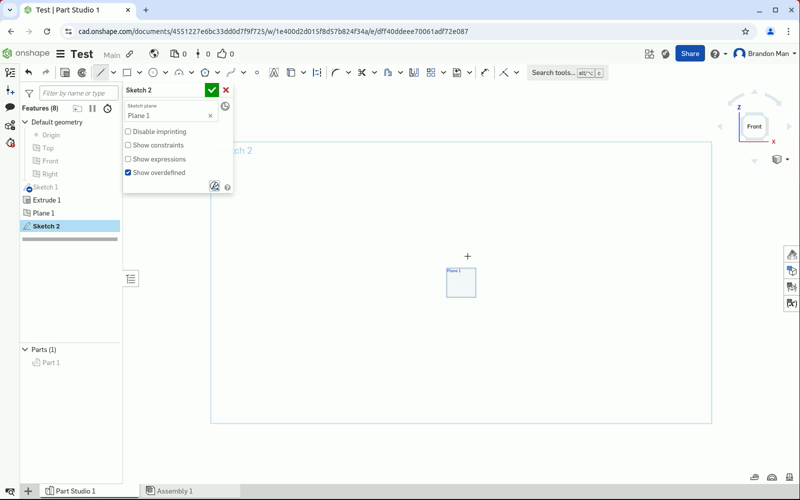
key_down(shift)
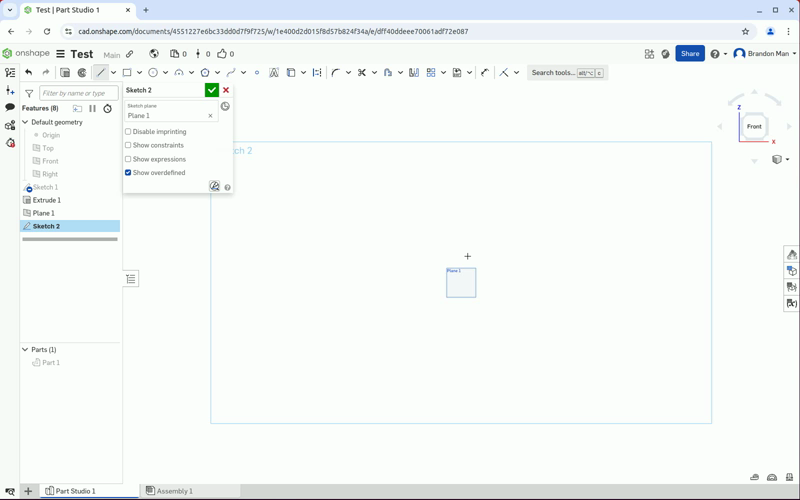
mouse_move(497, 255)
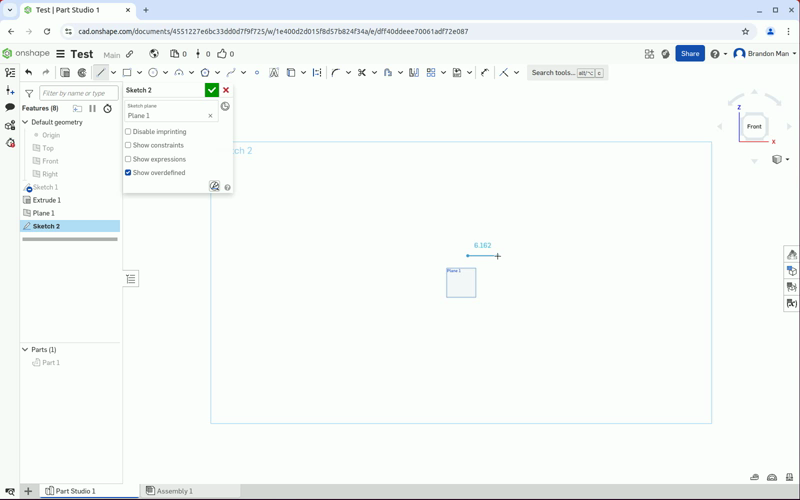
mouse_move(493, 255)
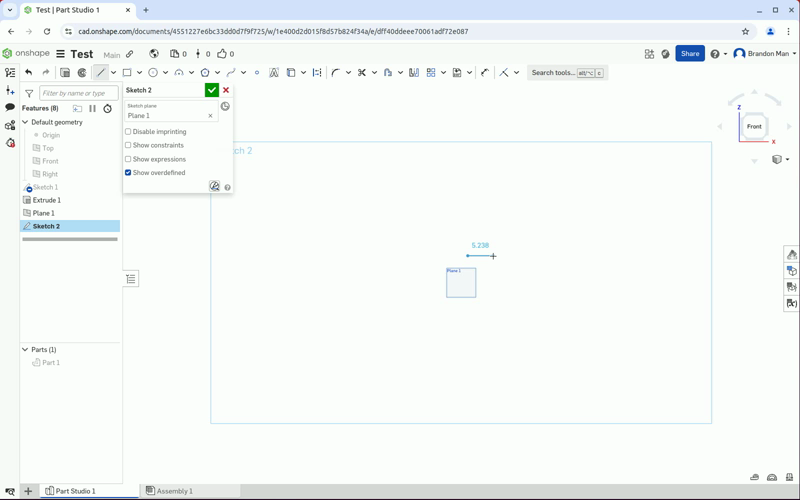
click(493, 255)
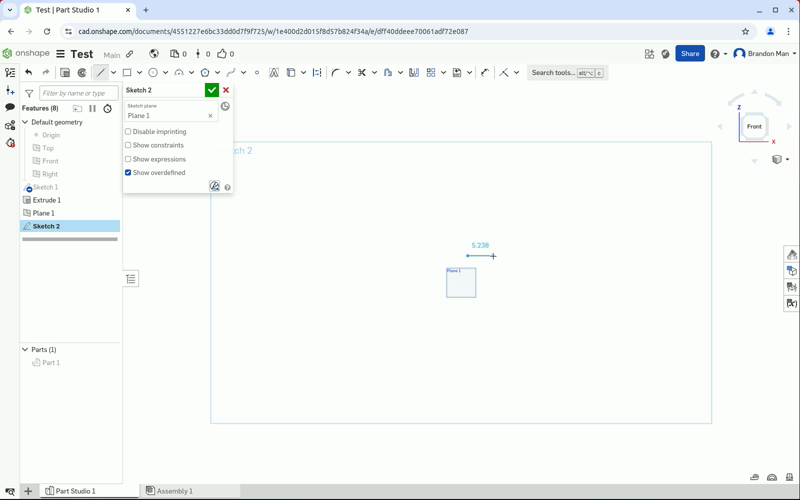
key_up(shift)
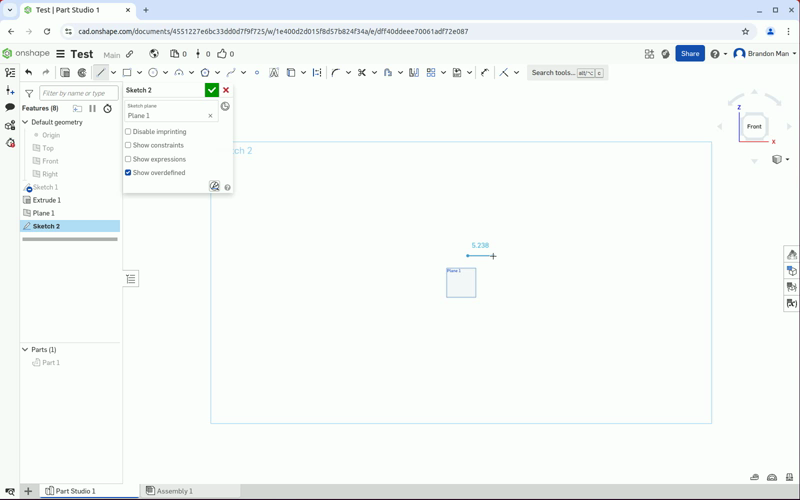
key_down(shift)
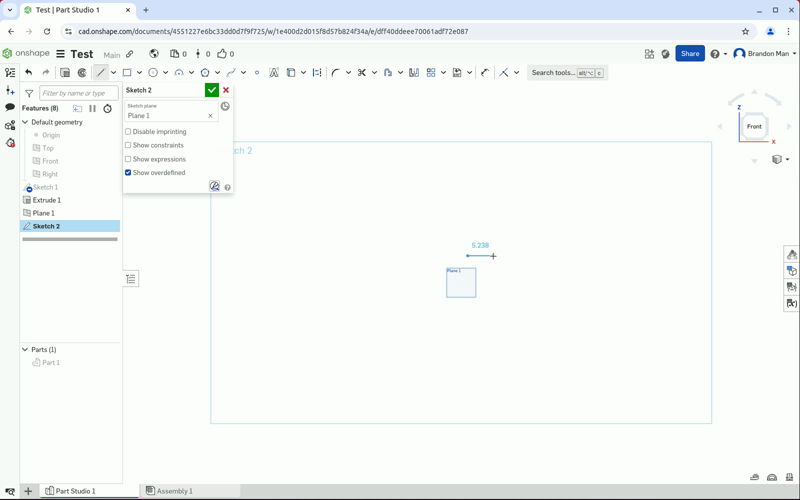
mouse_move(523, 255)
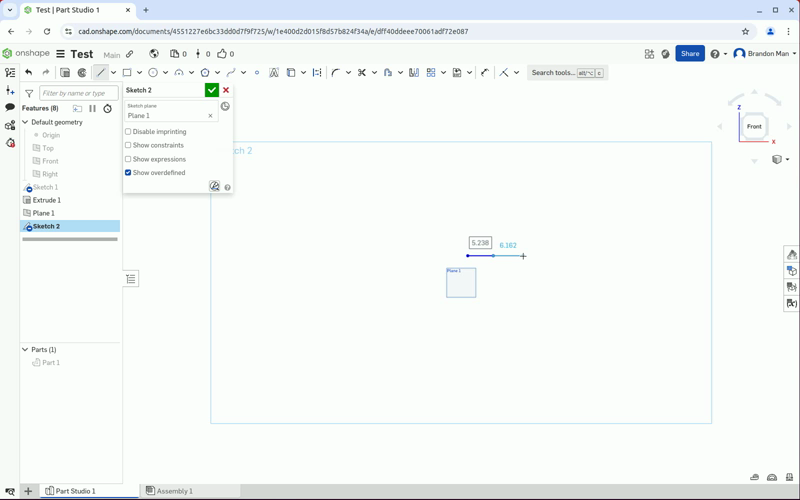
mouse_move(493, 203)
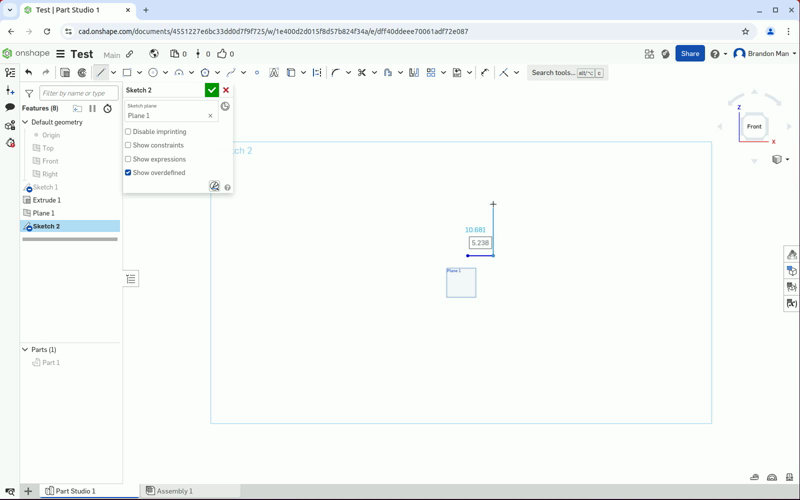
click(493, 203)
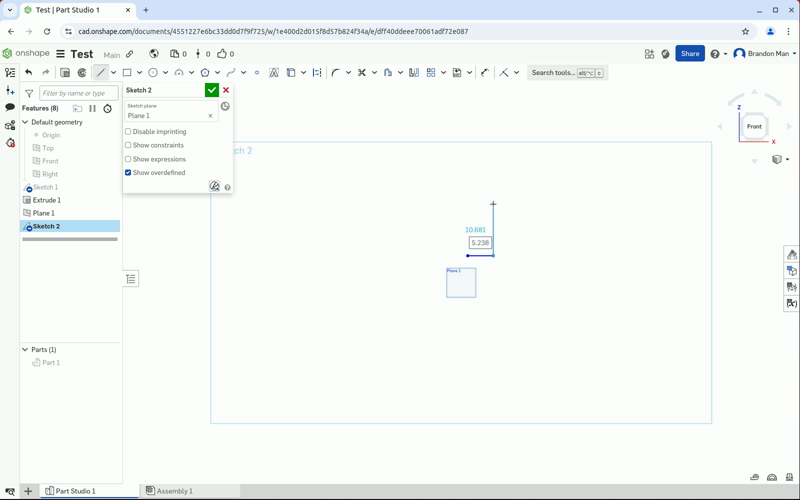
key_up(shift)
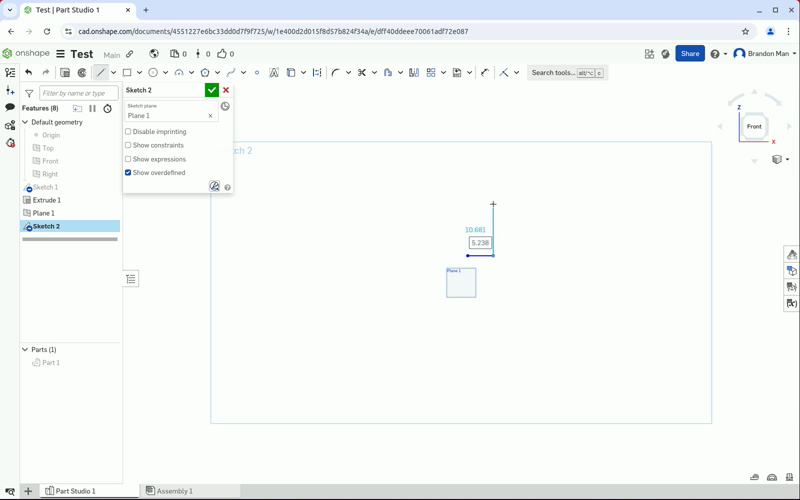
key_down(shift)
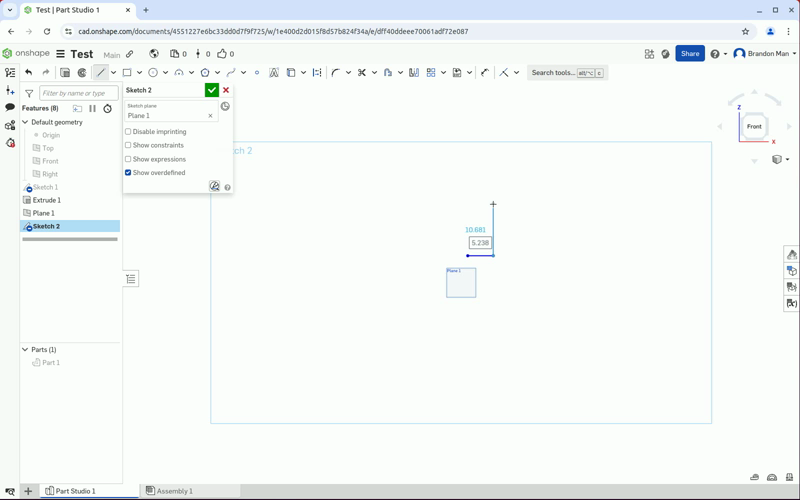
mouse_move(523, 203)
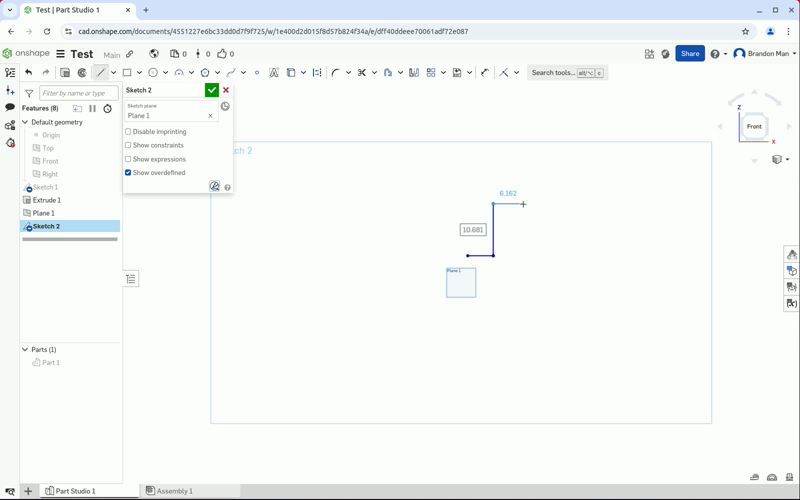
mouse_move(467, 203)
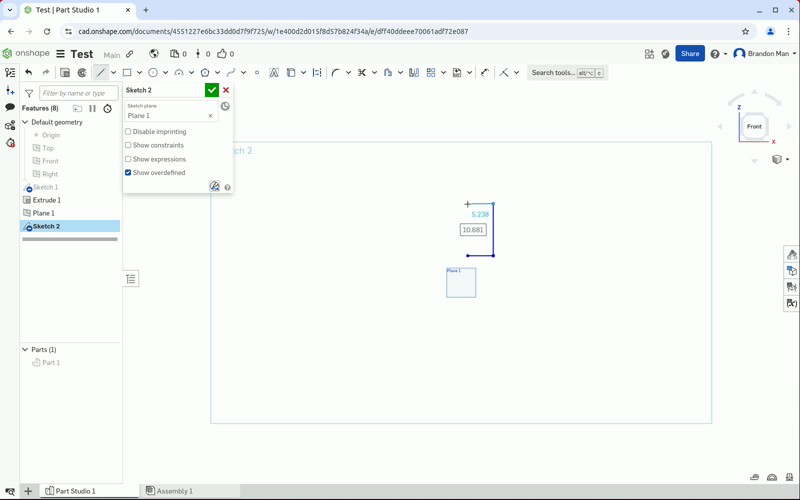
click(467, 203)
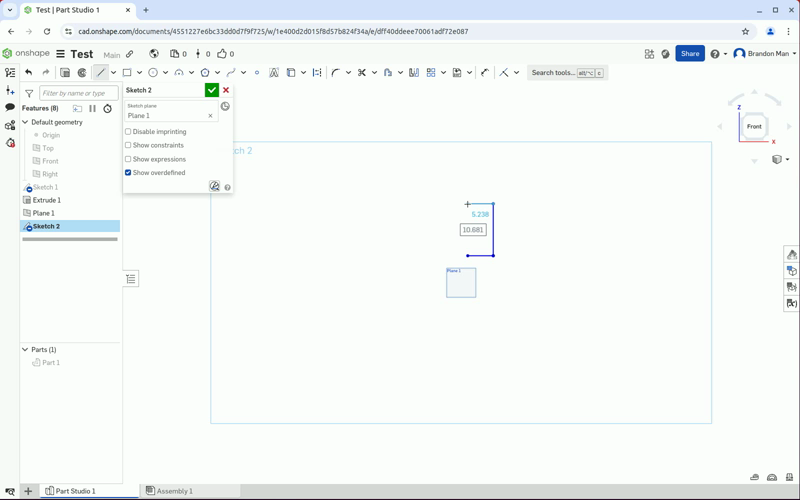
key_up(shift)
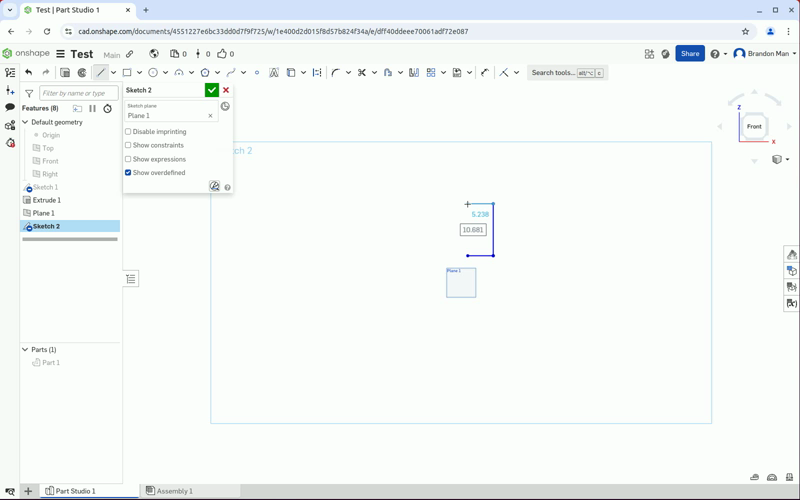
mouse_move(497, 203)
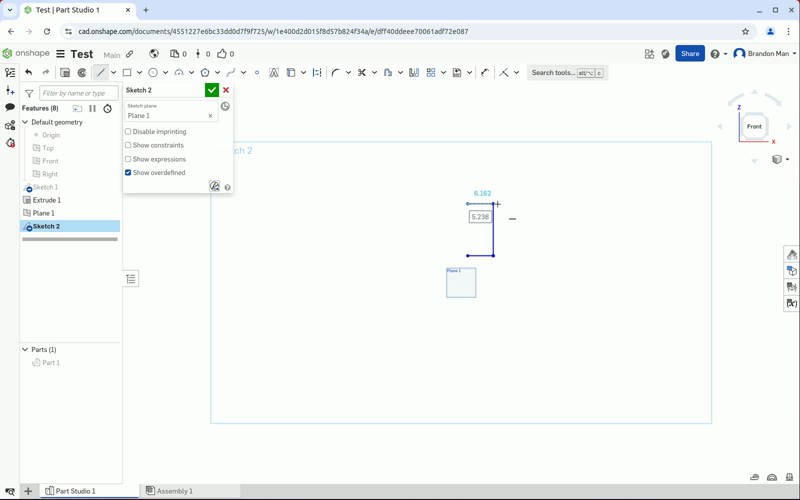
key_down(shift)
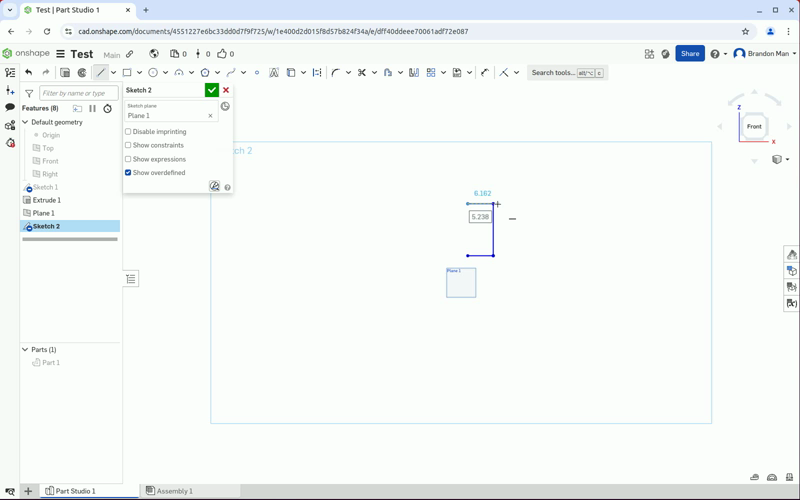
mouse_move(467, 255)
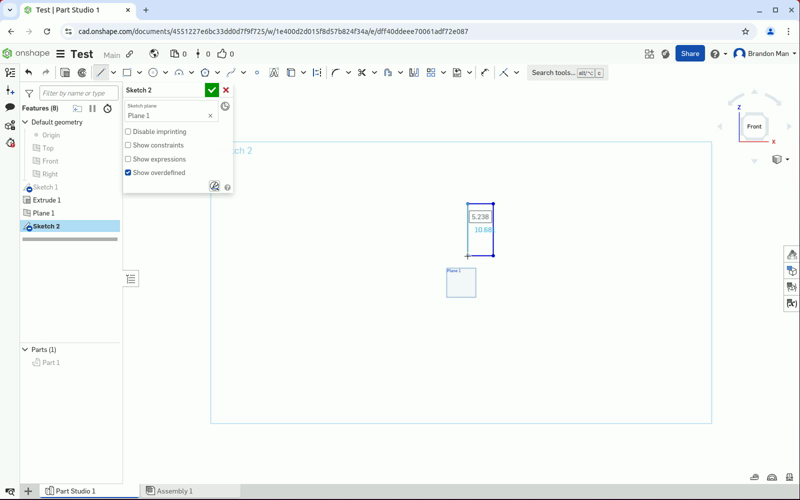
key_up(shift)
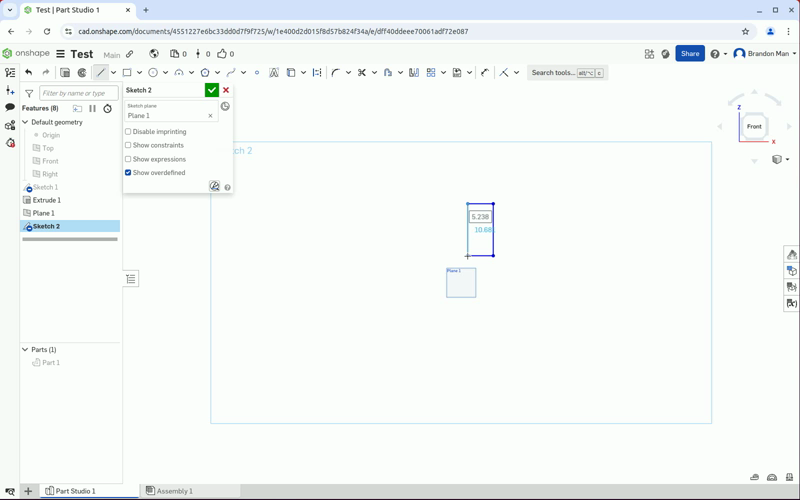
click(467, 255)
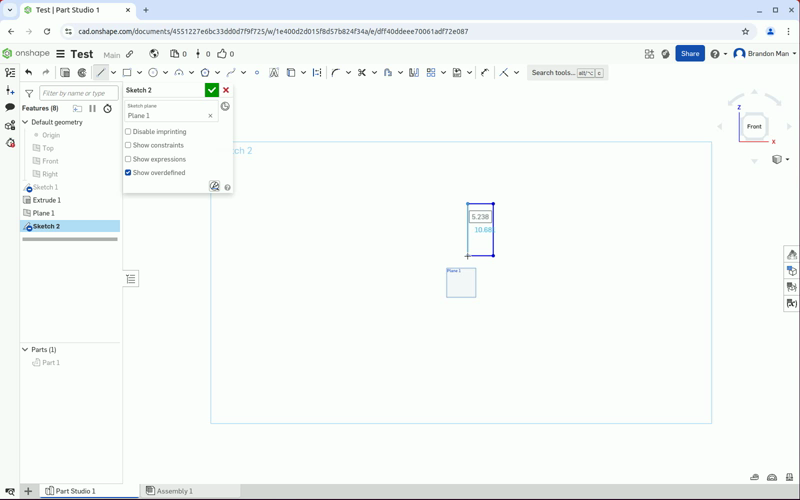
key(esc)
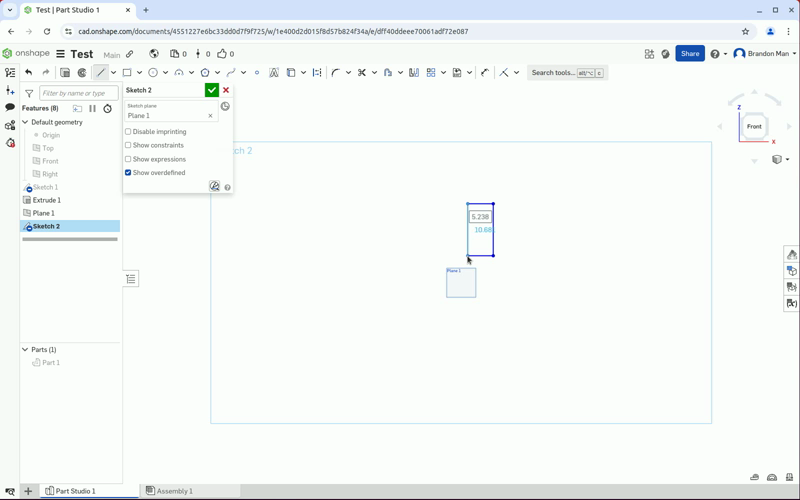
mouse_move(491, 213)
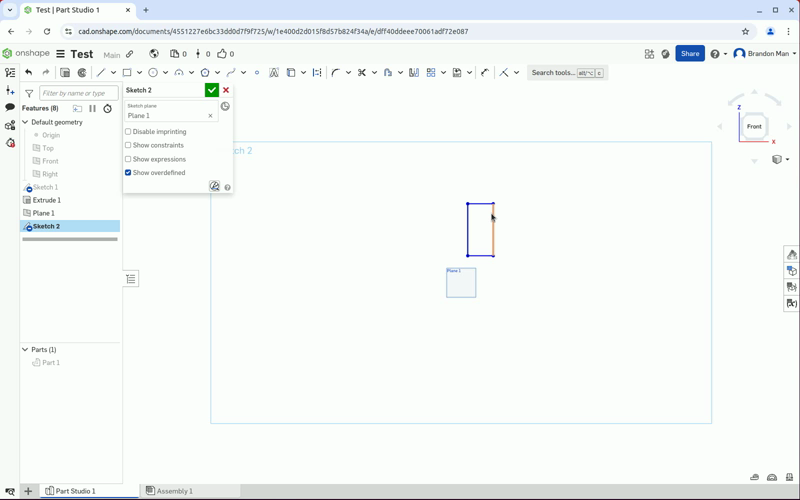
scroll(6)
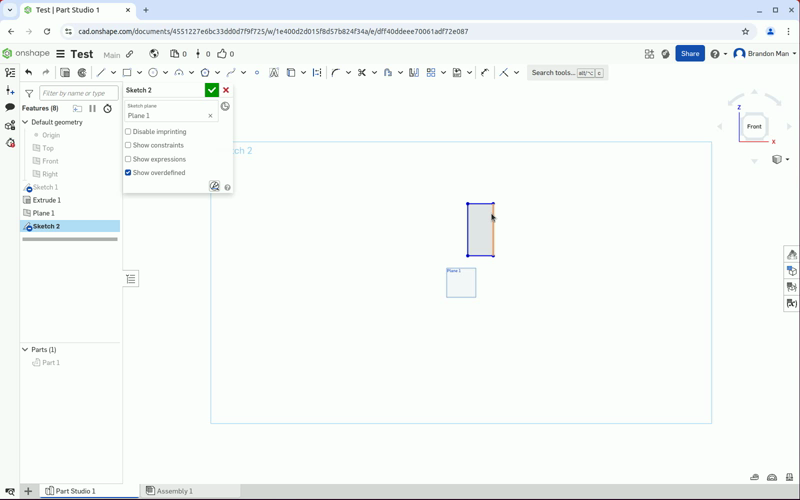
scroll(6)
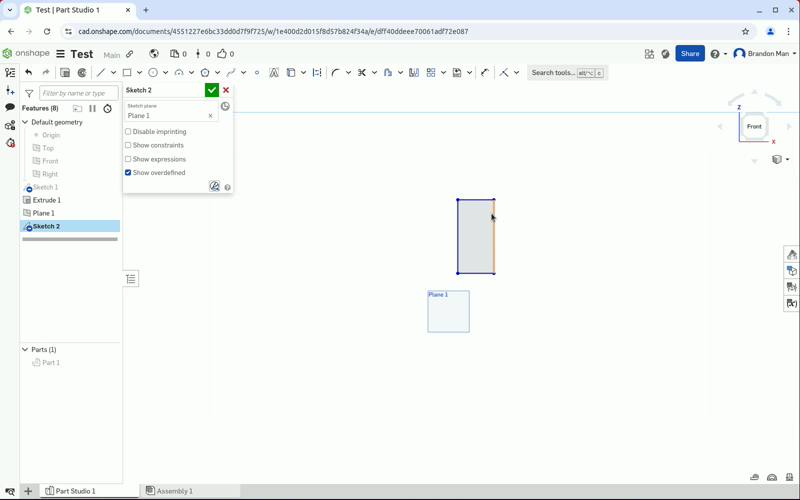
scroll(6)
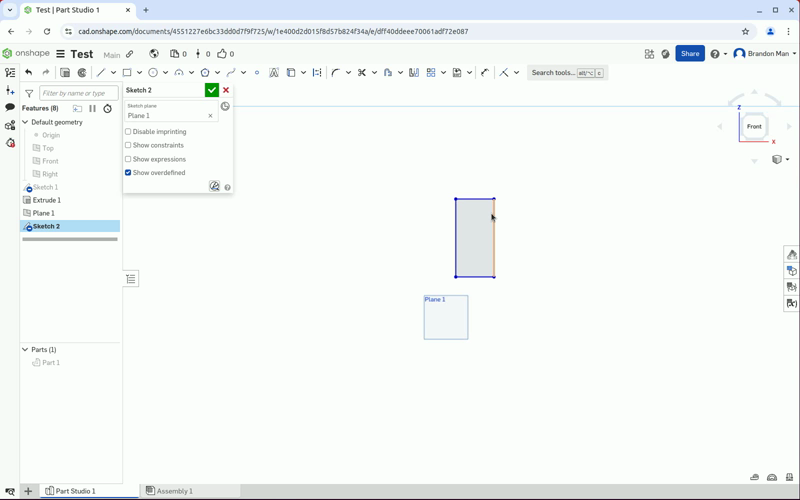
scroll(6)
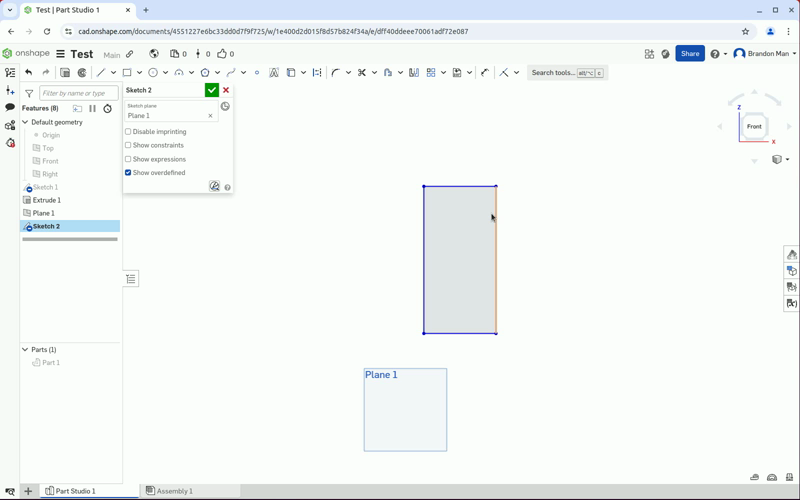
scroll(6)
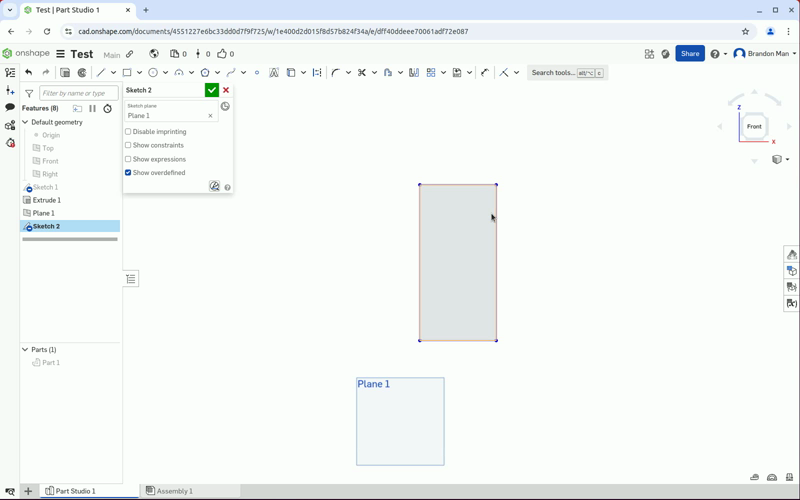
scroll(6)
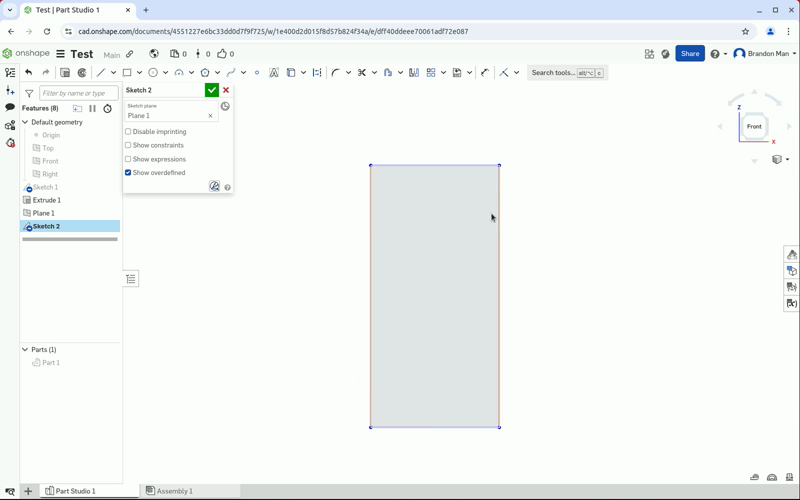
scroll(6)
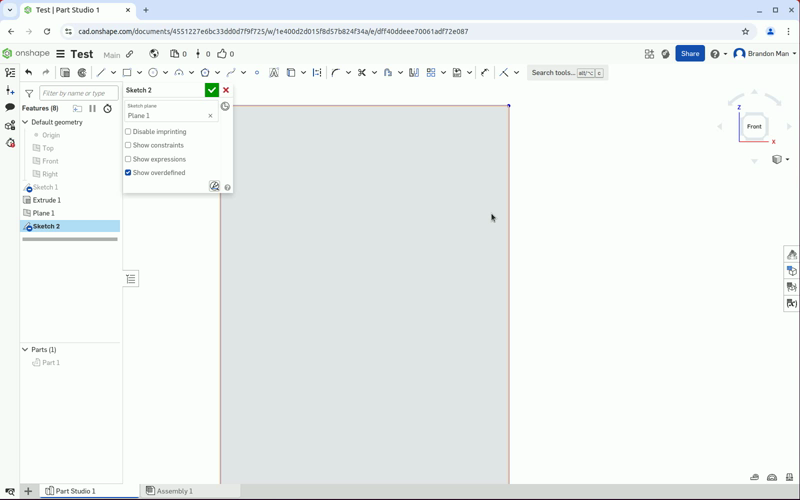
click(491, 213)
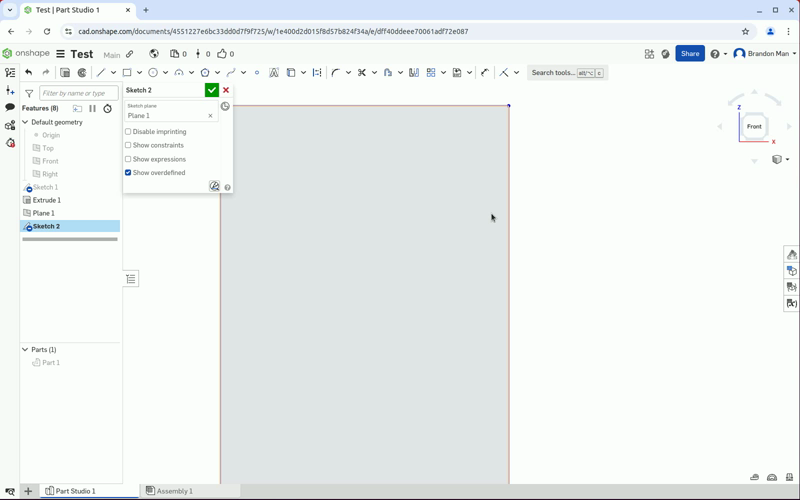
scroll(-6)
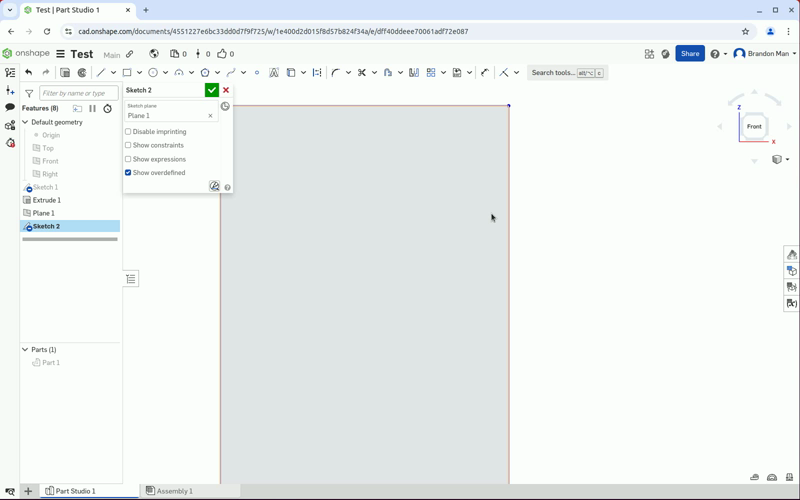
scroll(-6)
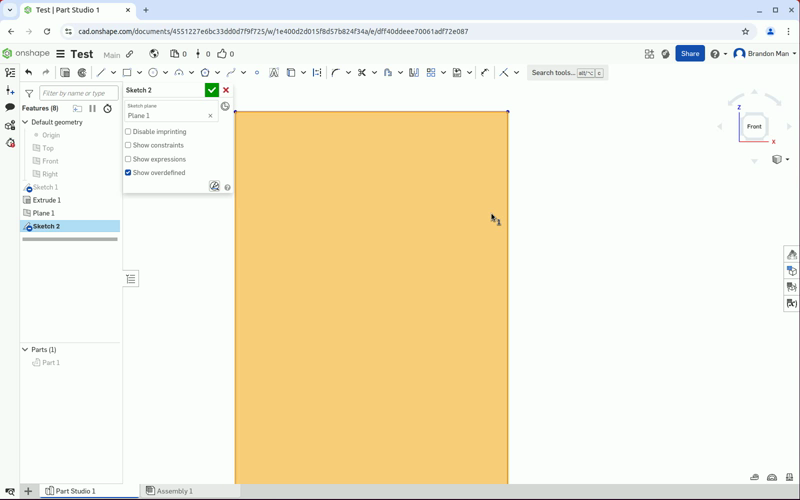
scroll(-6)
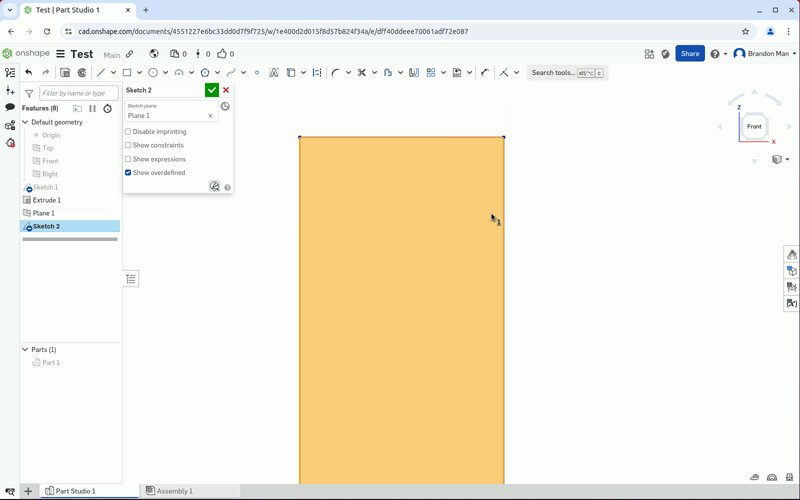
scroll(-6)
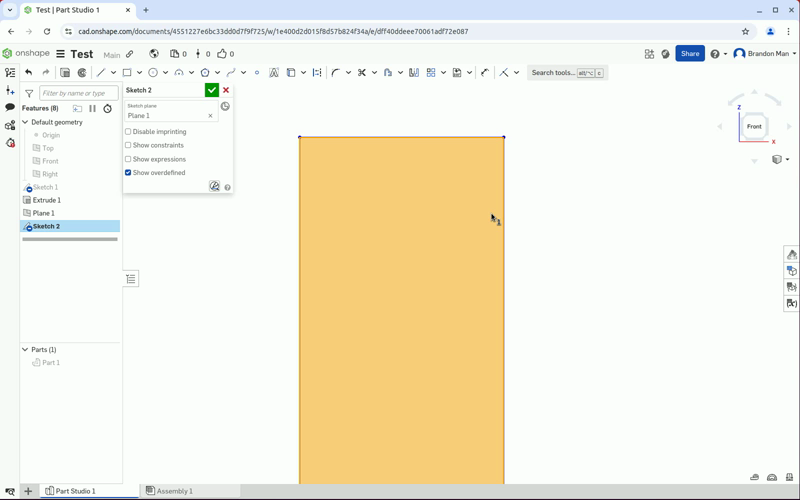
scroll(-6)
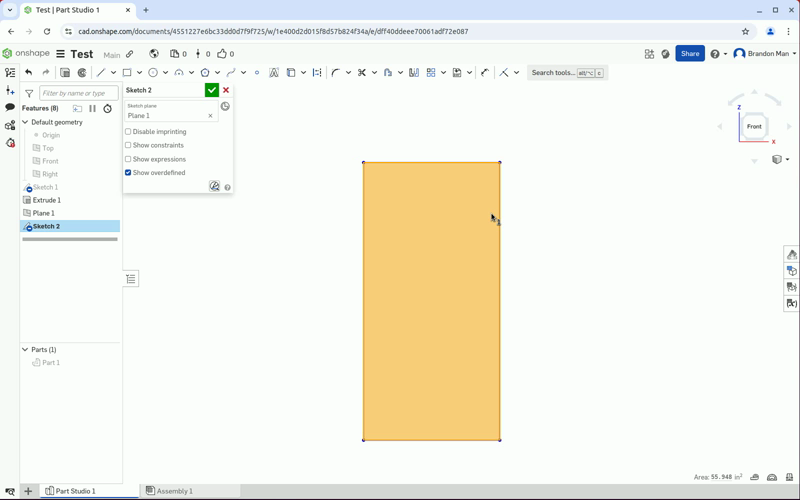
scroll(-6)
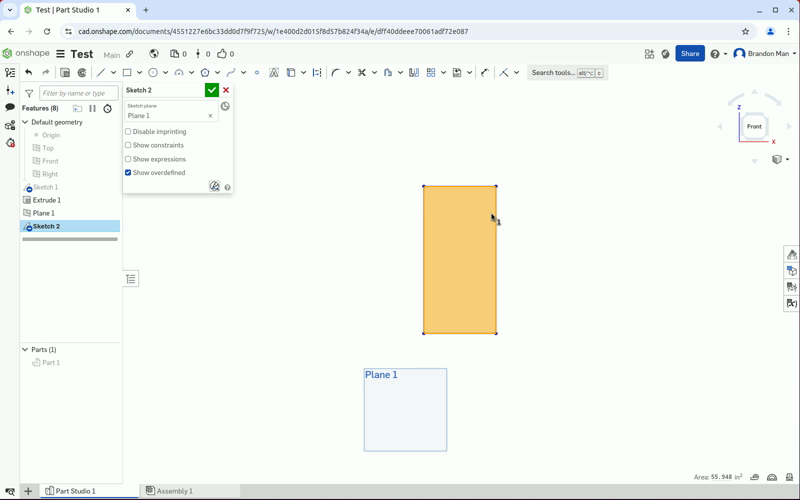
scroll(-6)
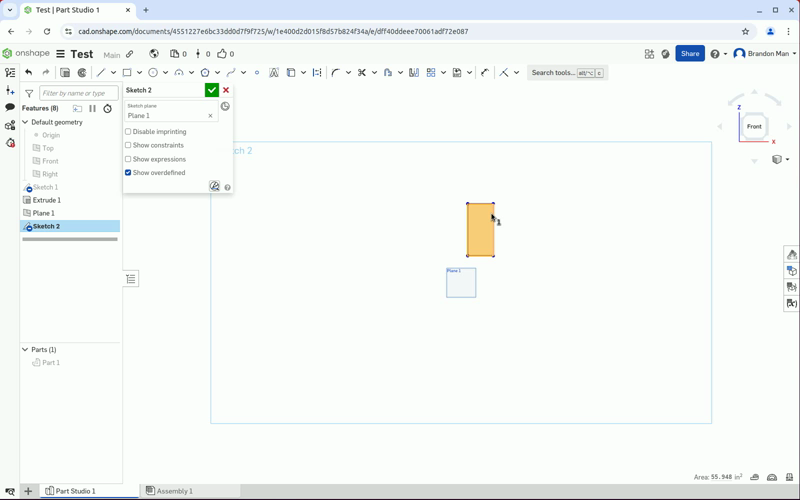
mouse_move(73, 352)
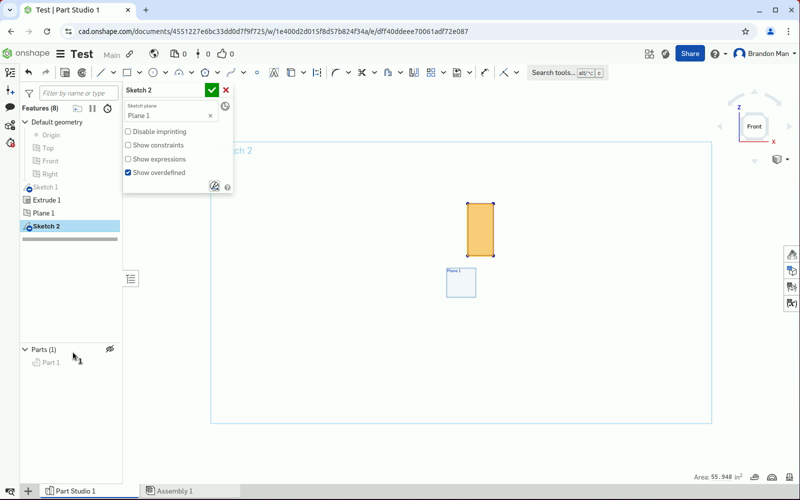
key(shift+y)
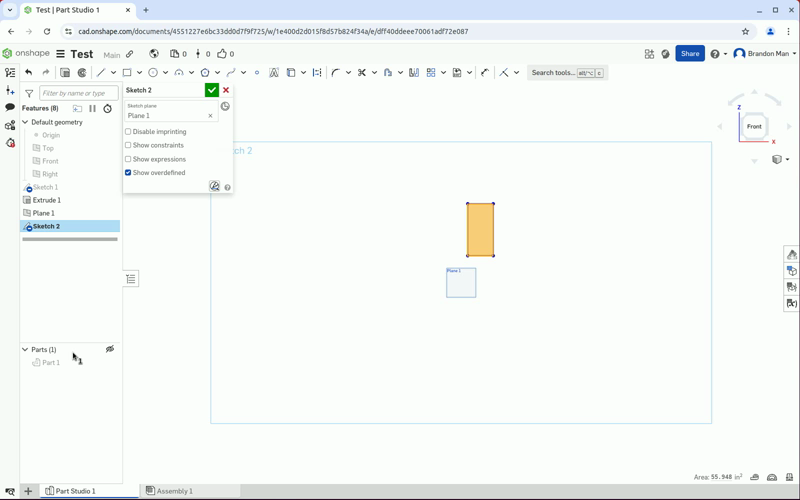
key(shift+e)
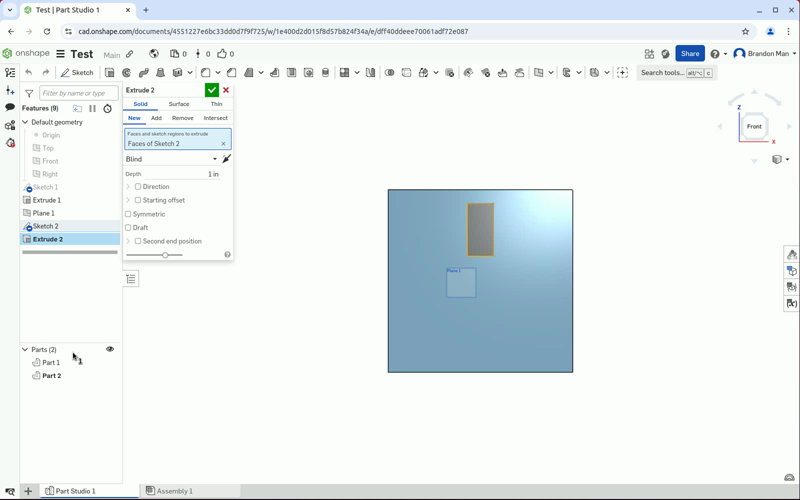
mouse_move(143, 106)
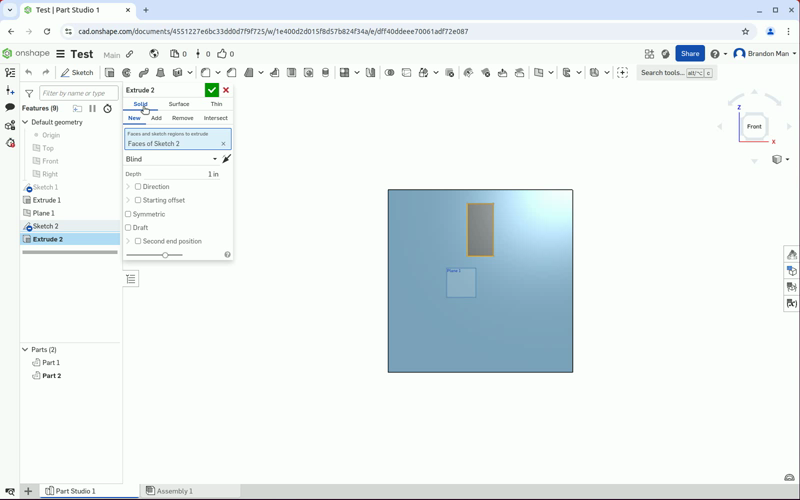
click(143, 106)
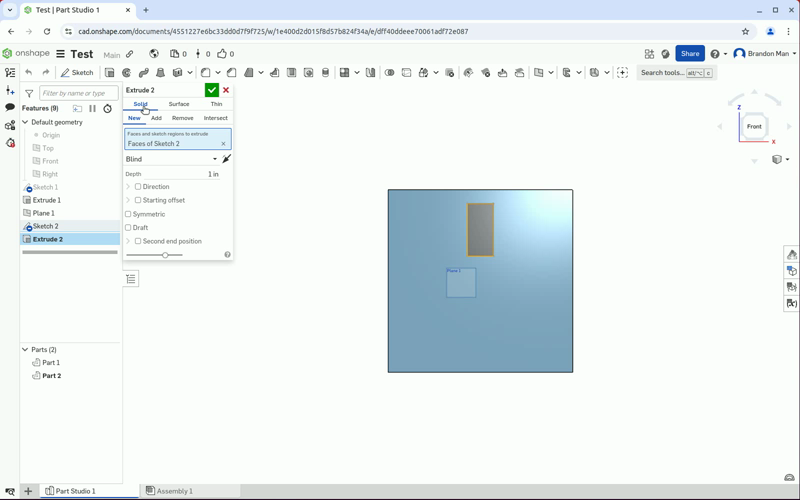
mouse_move(186, 120)
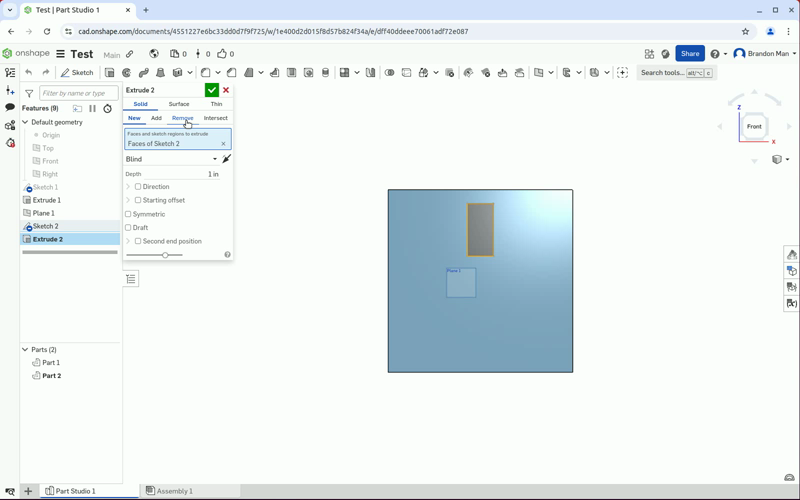
click(186, 120)
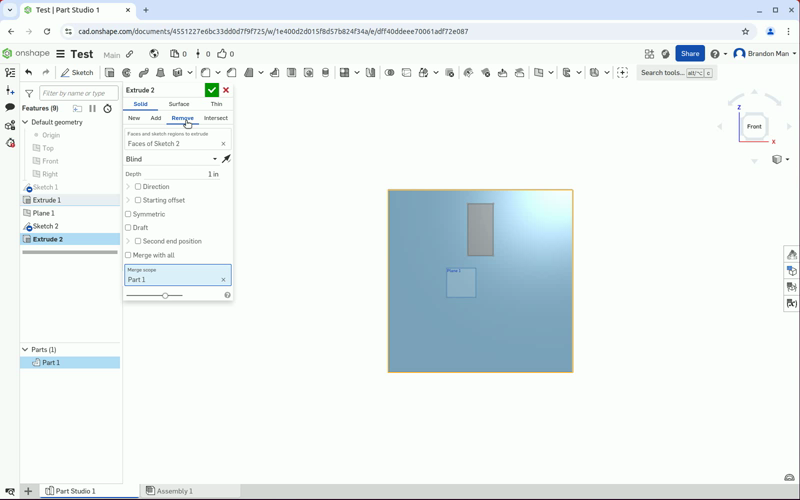
key(tab, 4)
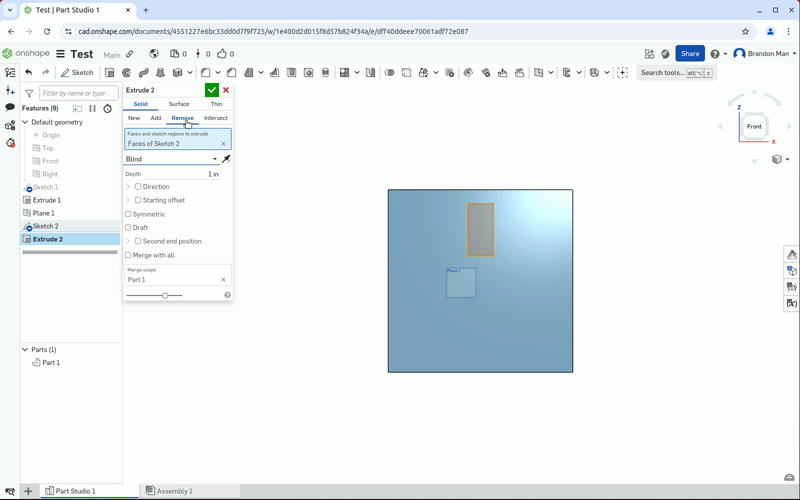
text(8.184)
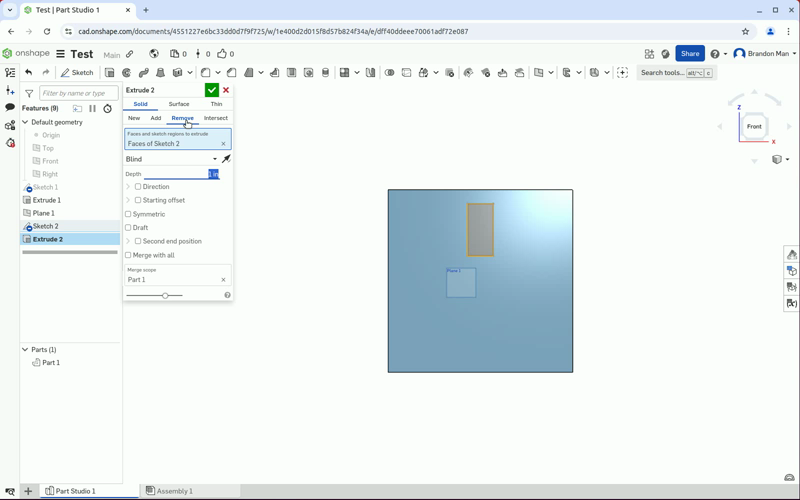
key(tab, 6)
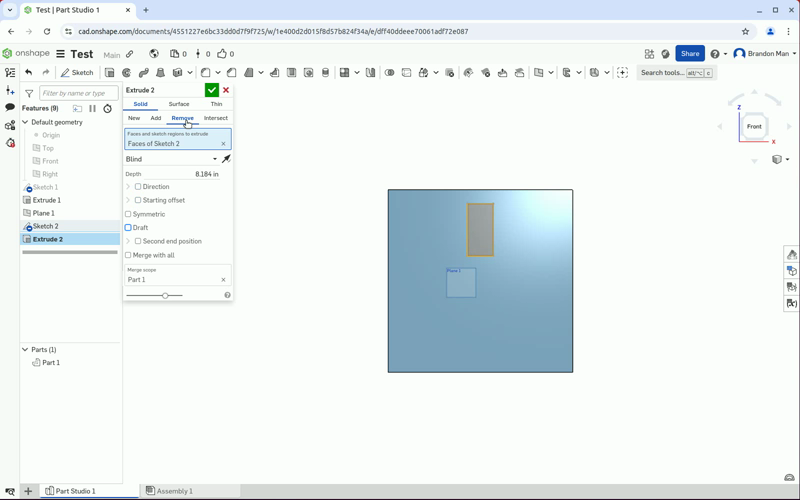
key(space)
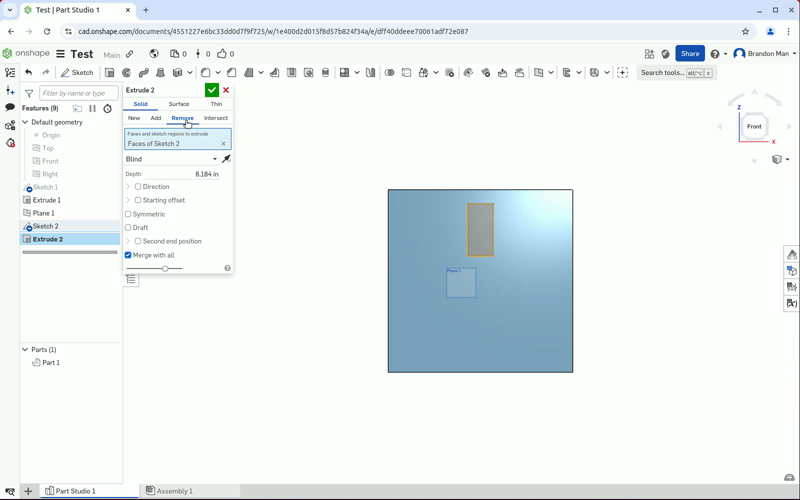
key(enter)
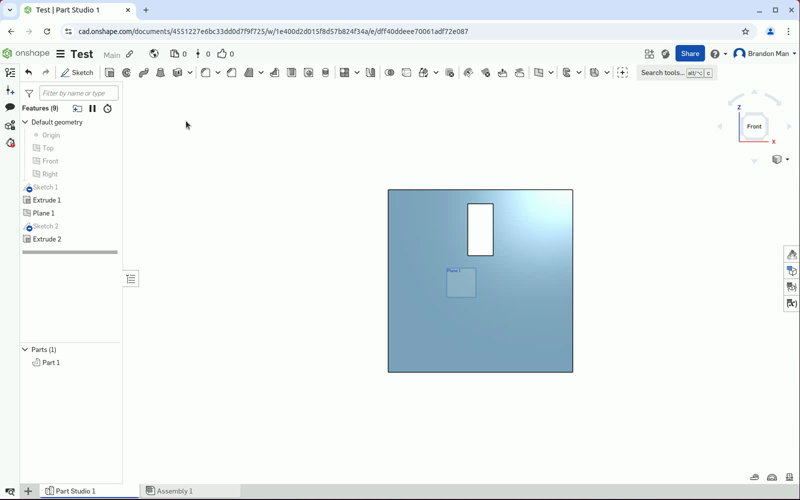
key(shift+h)
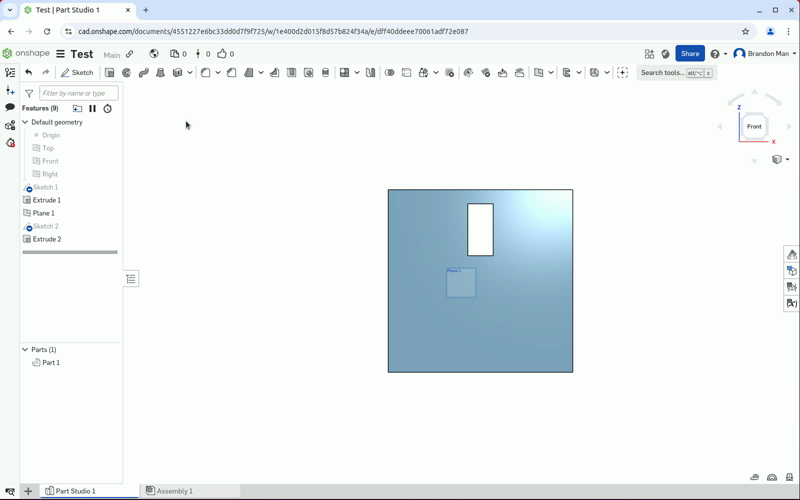
key(shift+h)
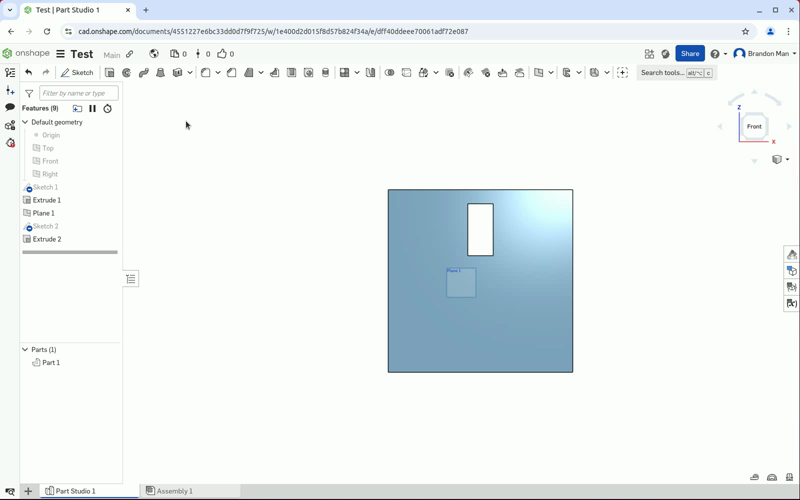
key(shift+7)
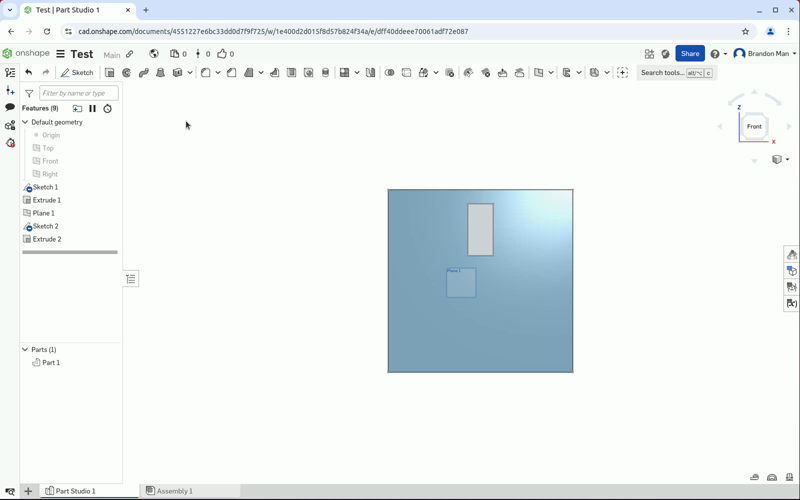
key(left, 2)
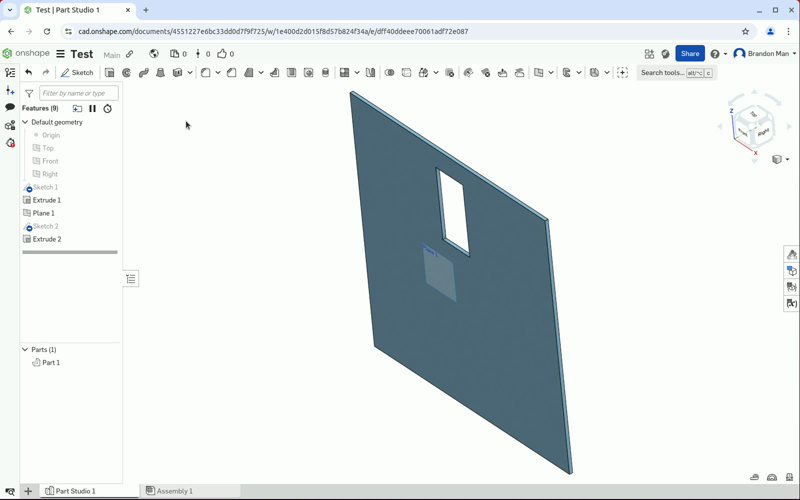
key(down, 2)
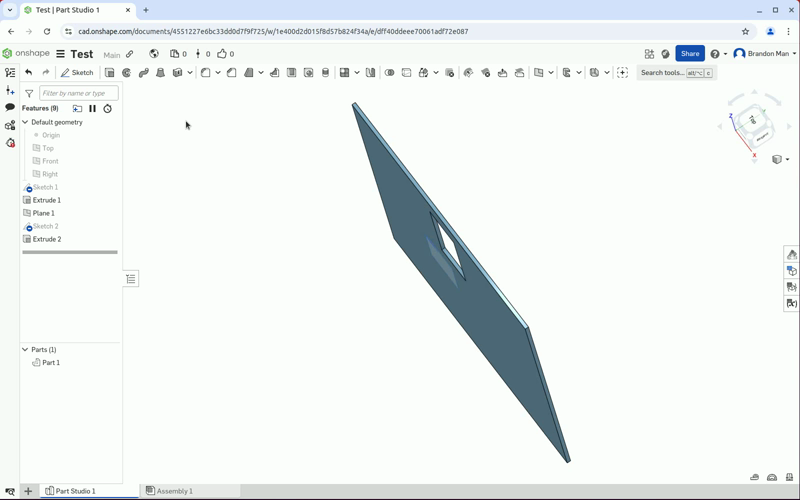
key(up, 2)
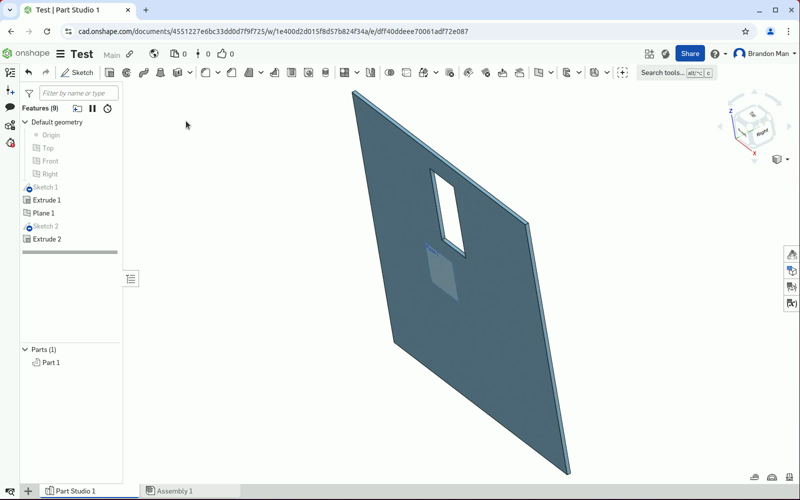
key(right, 2)
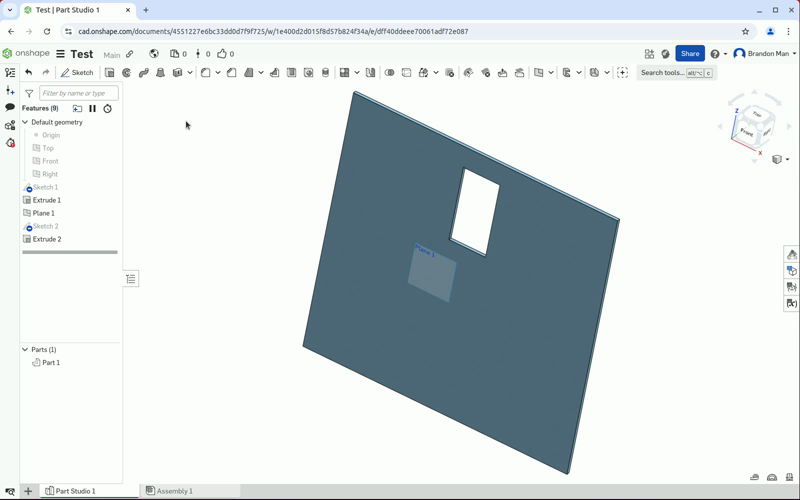
mouse_move(73, 189)
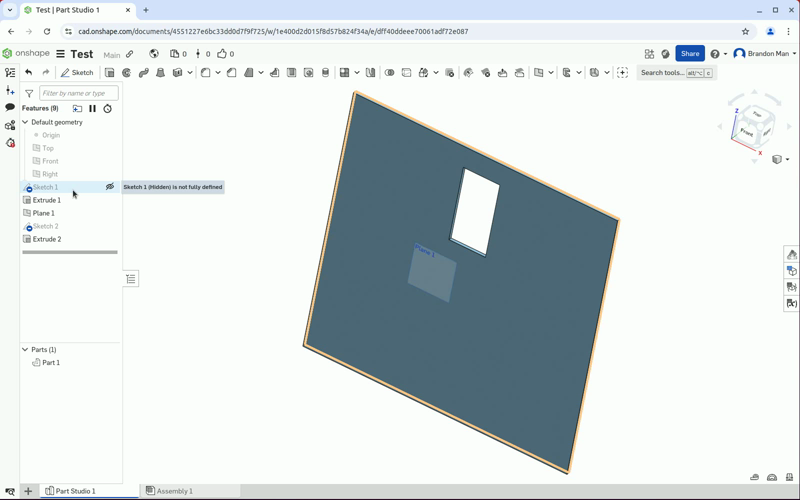
click(73, 189)